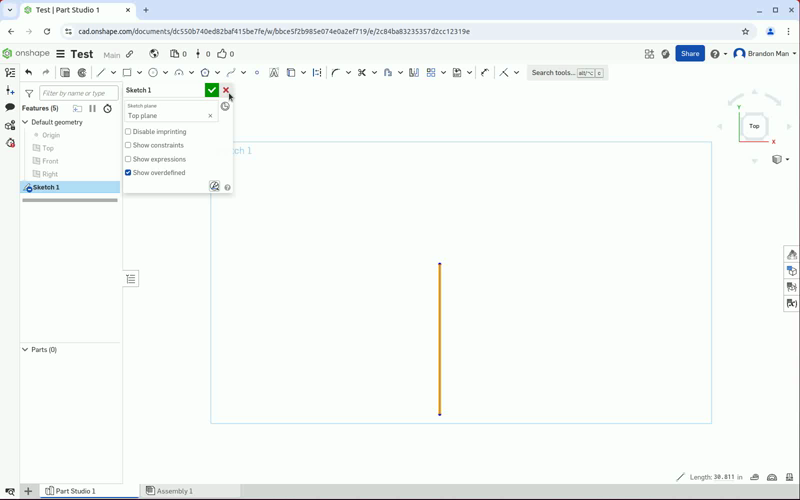
key(shift+h)
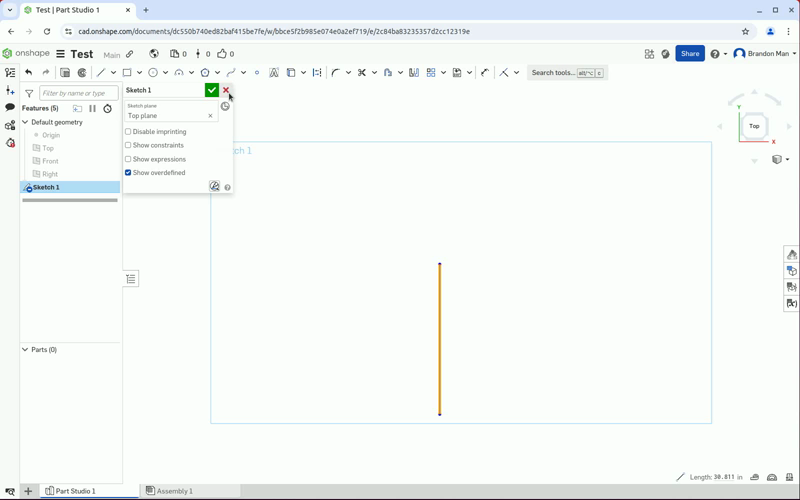
key(shift+s)
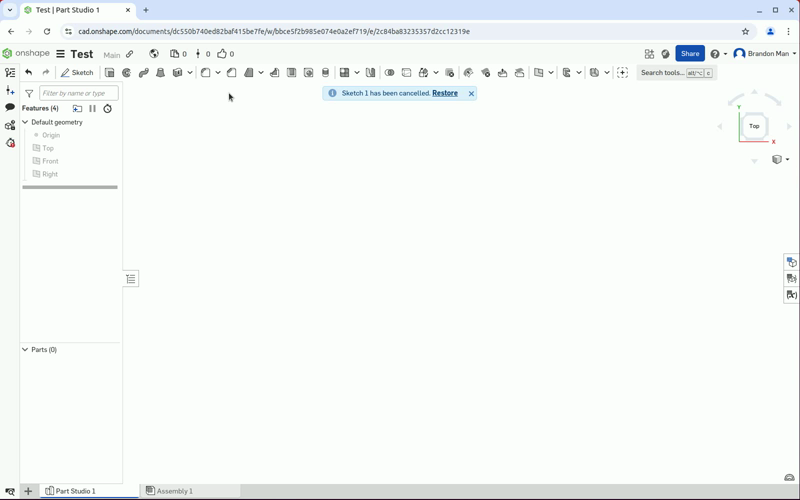
mouse_move(73, 150)
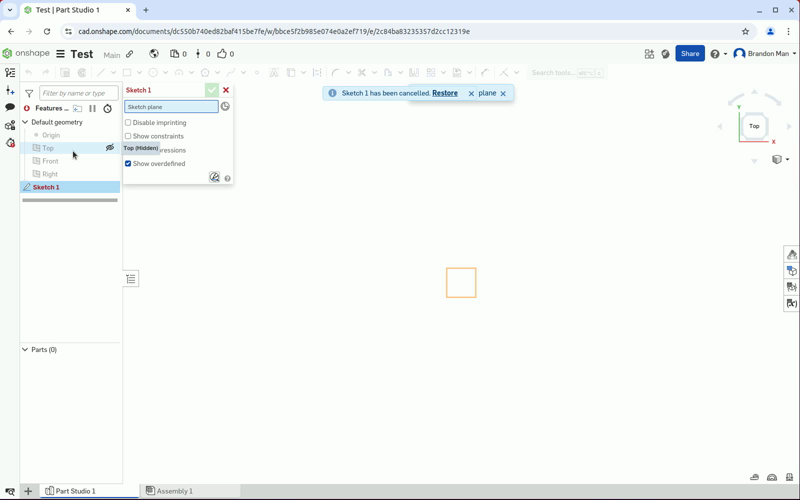
click(73, 150)
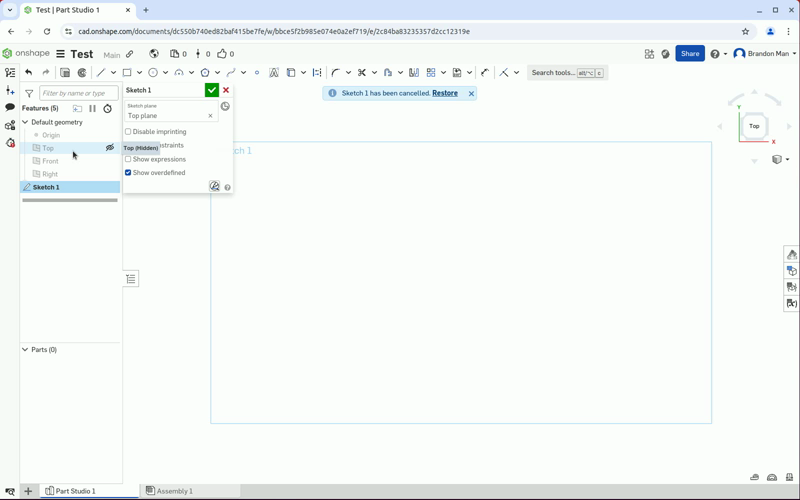
mouse_move(73, 352)
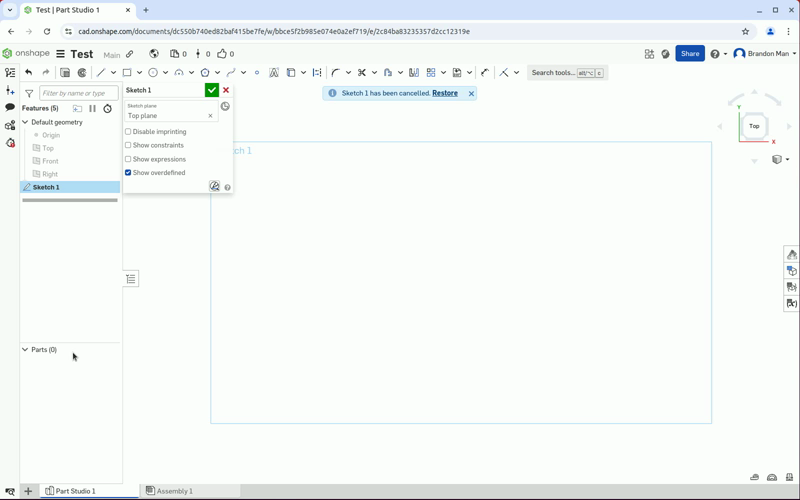
key(y)
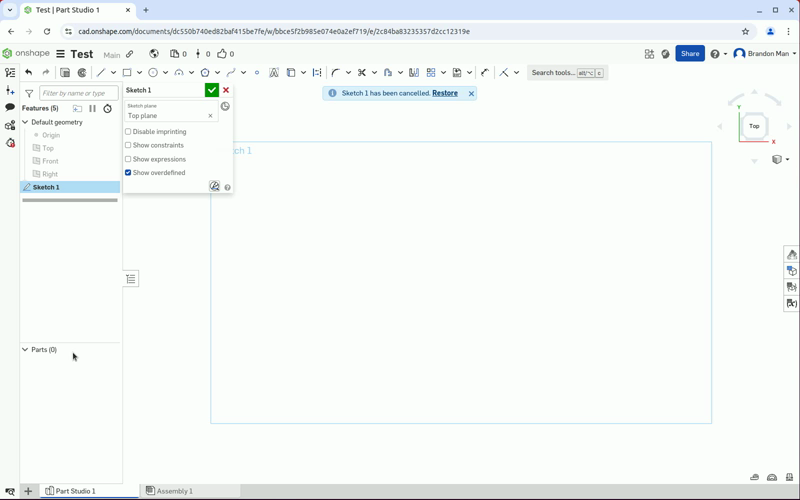
key(c)
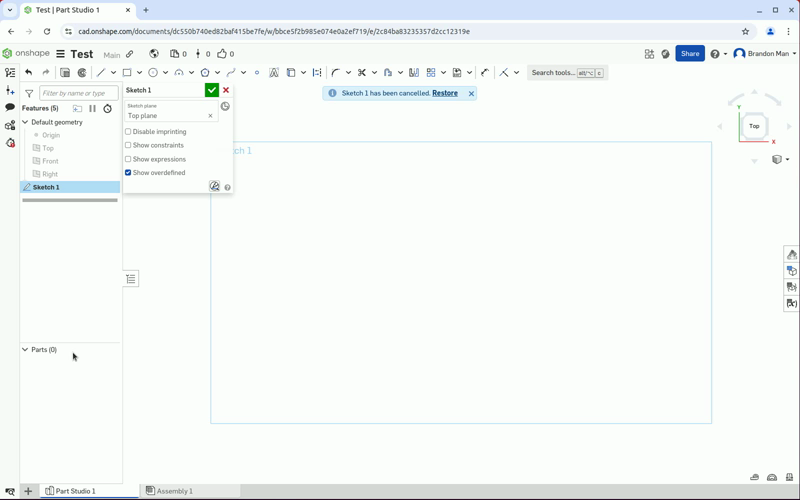
key_down(shift)
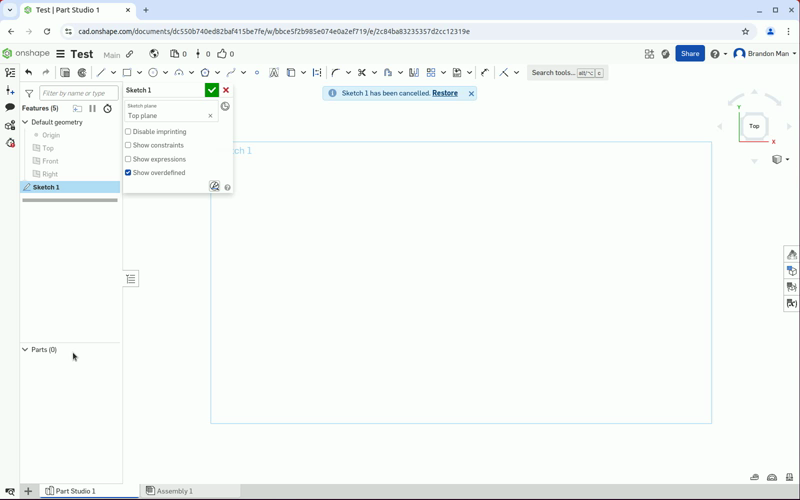
mouse_move(392, 282)
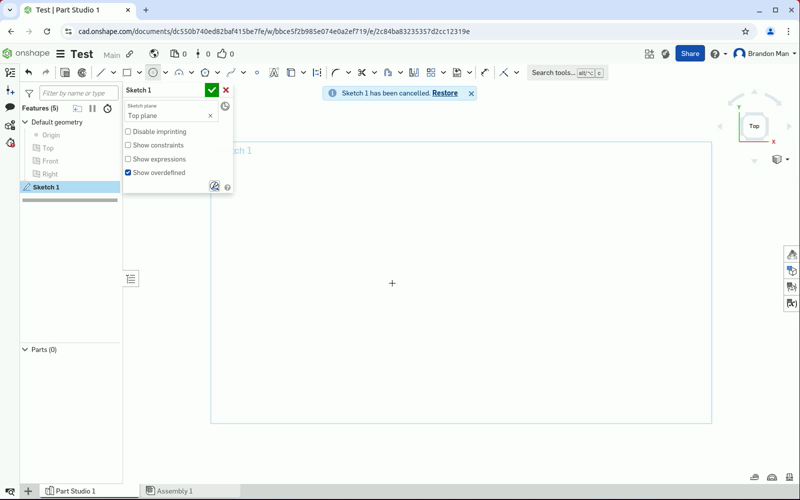
click(392, 282)
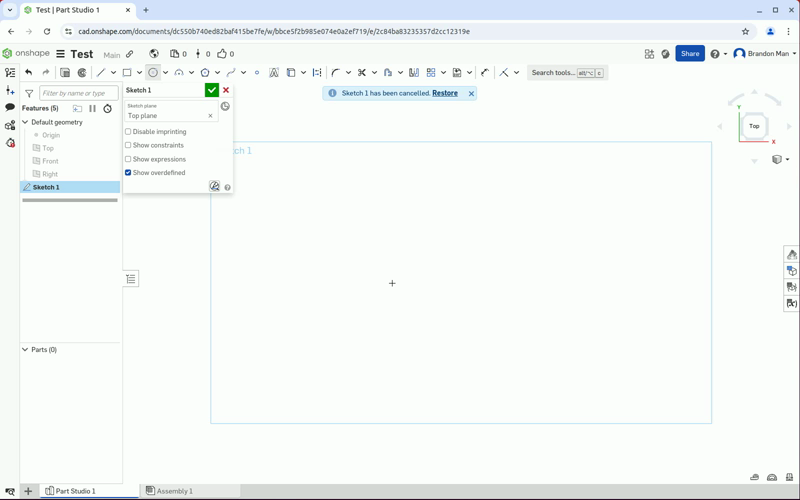
key_up(shift)
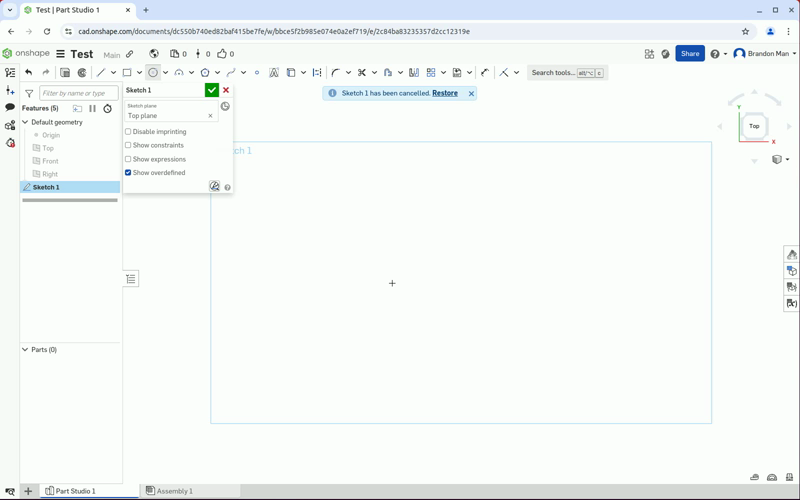
mouse_move(435, 282)
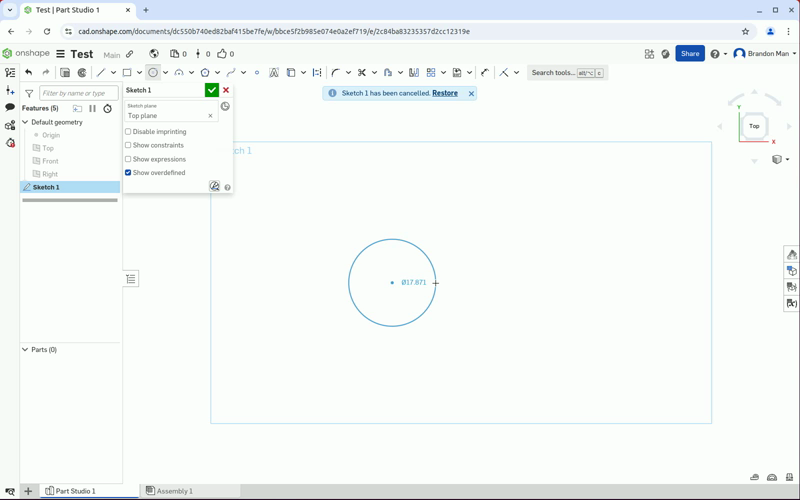
click(435, 282)
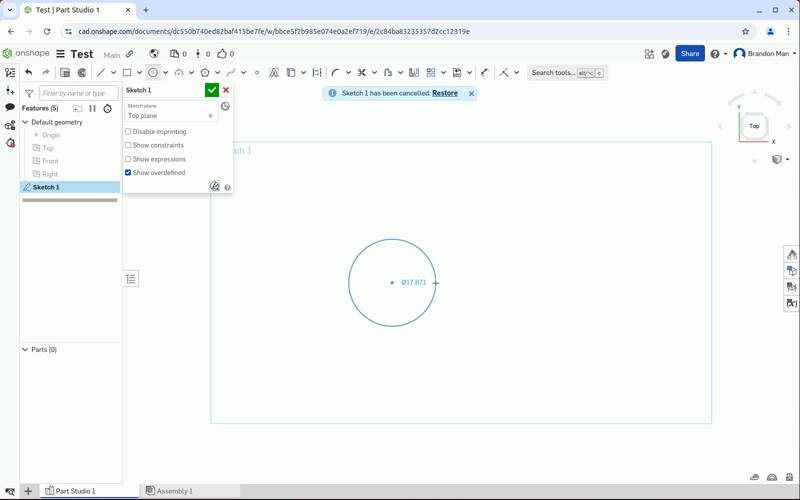
key(esc)
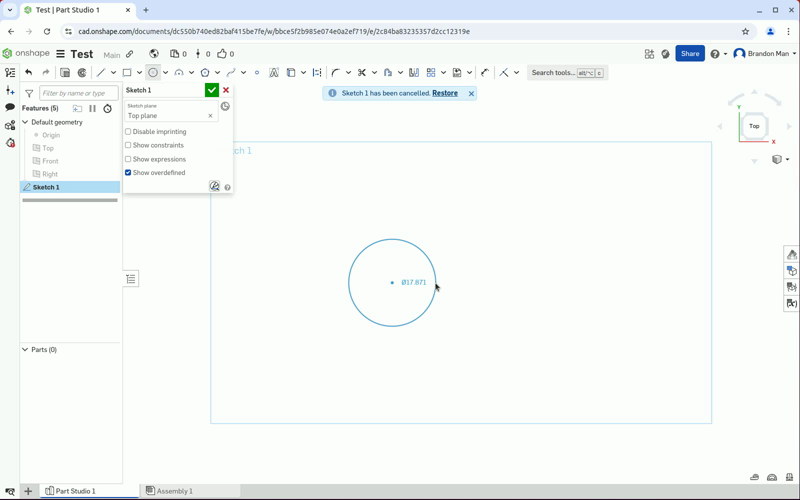
key(c)
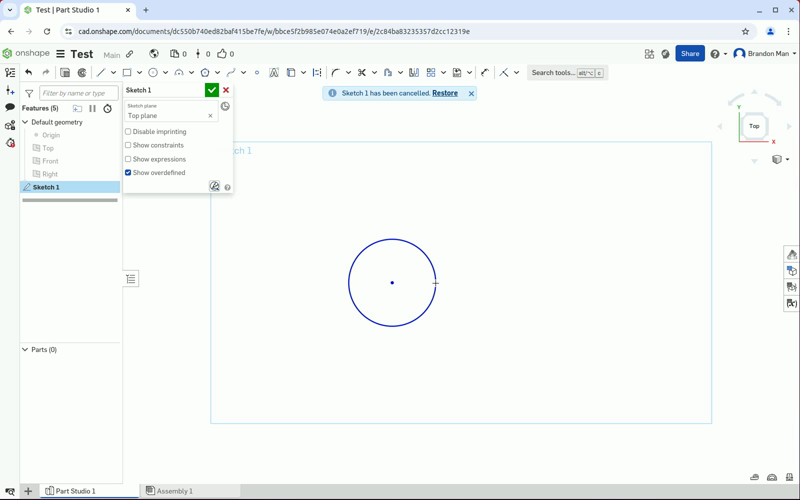
key_down(shift)
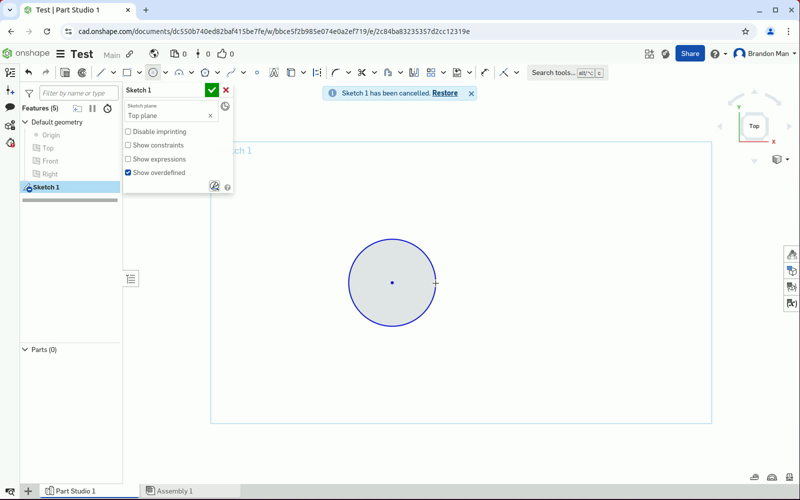
mouse_move(392, 282)
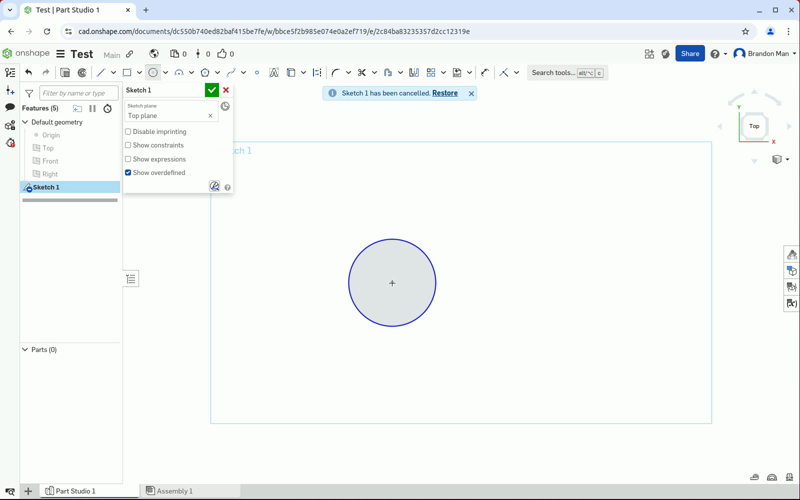
click(392, 282)
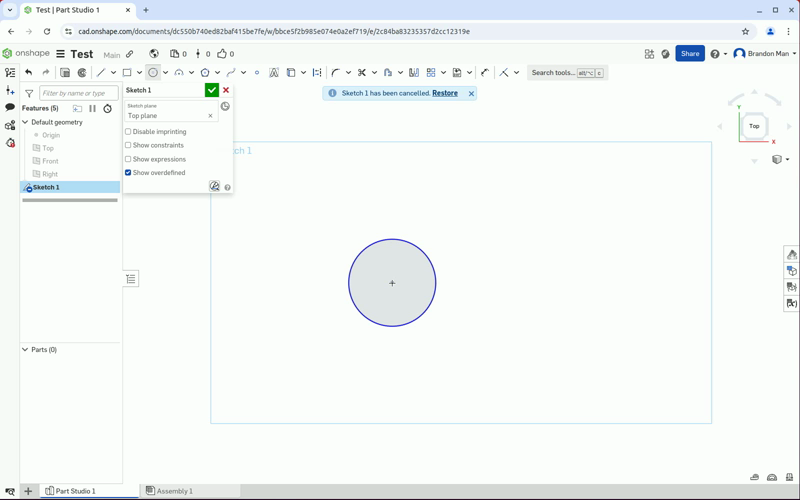
key_up(shift)
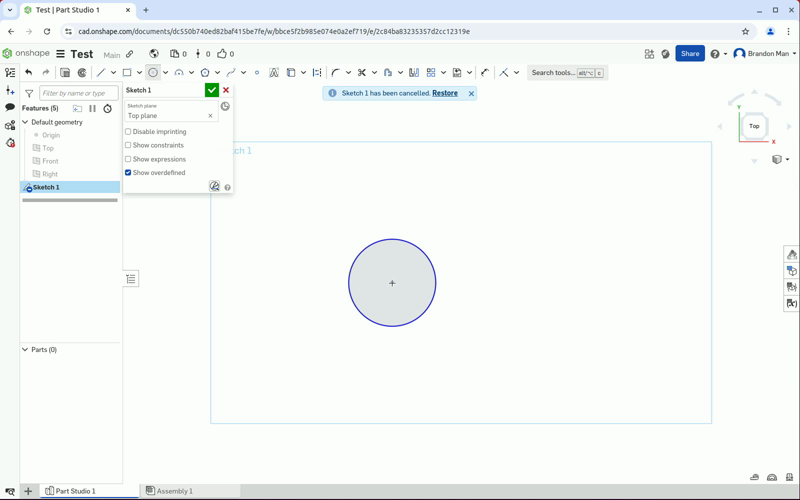
mouse_move(415, 282)
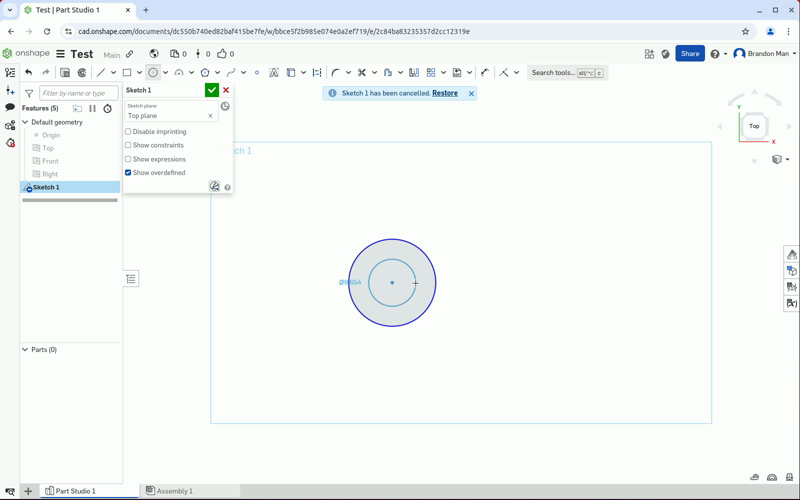
click(415, 282)
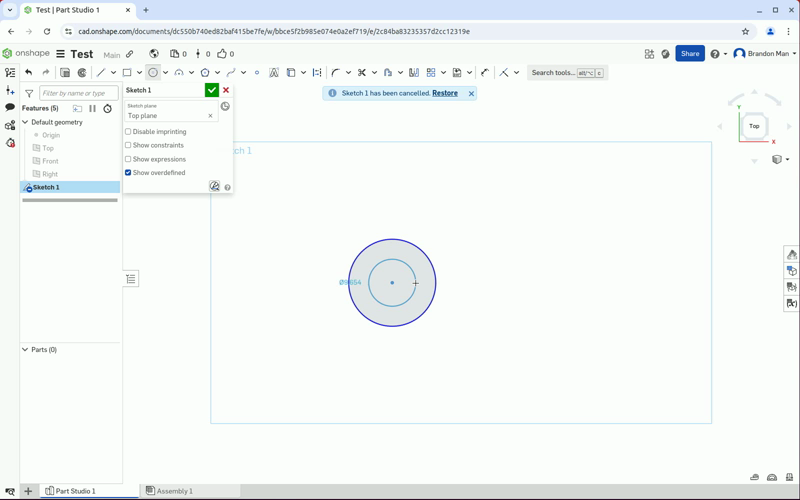
key(esc)
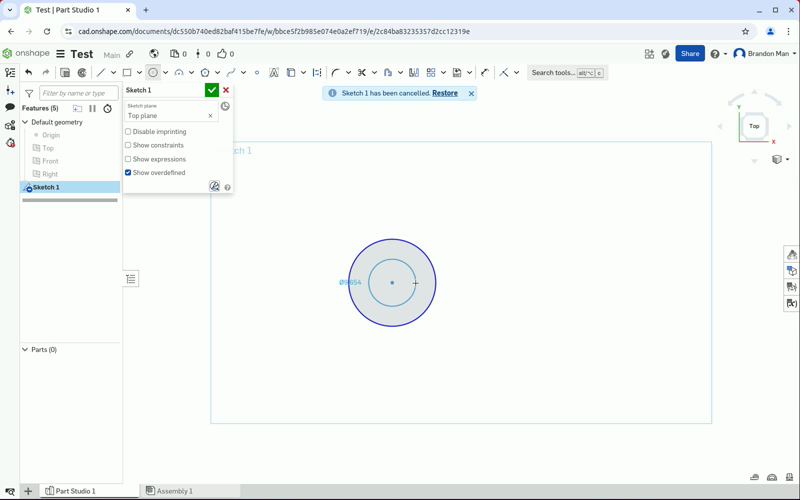
mouse_move(419, 270)
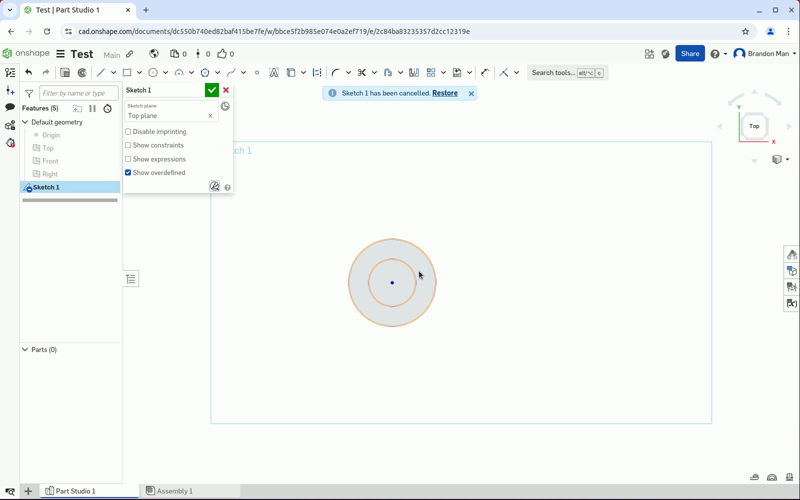
click(419, 270)
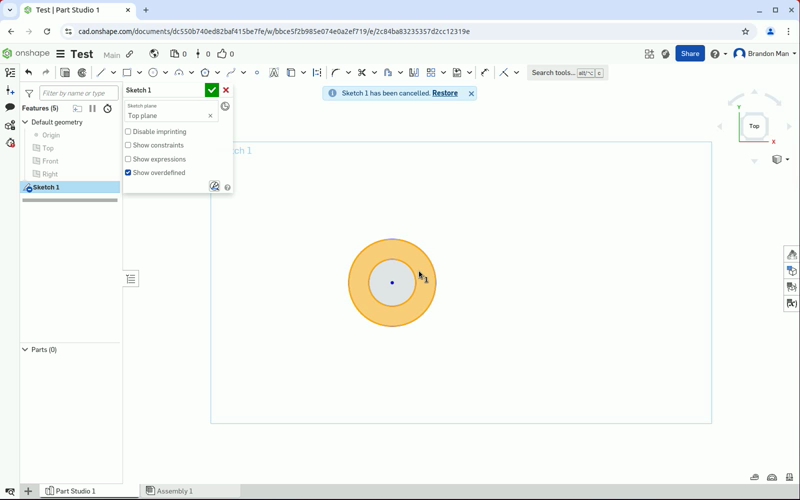
mouse_move(73, 352)
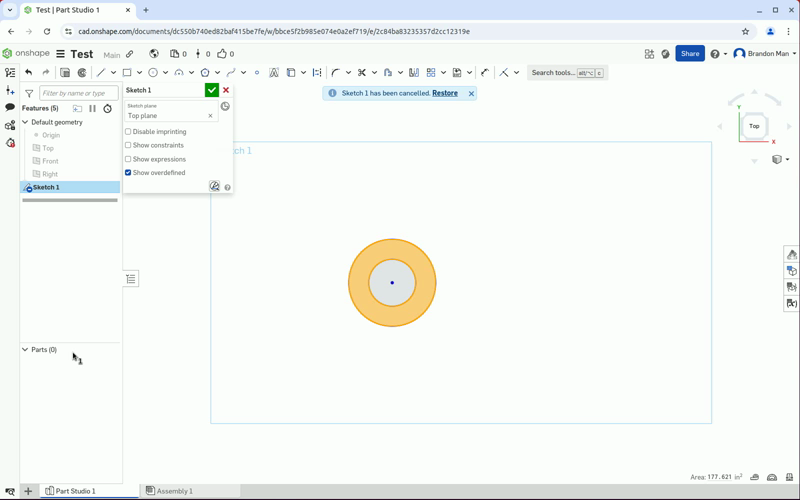
key(shift+y)
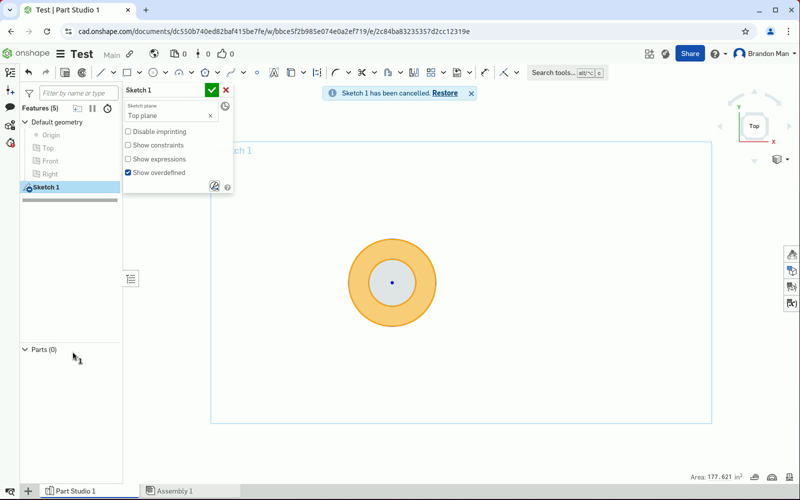
key(shift+e)
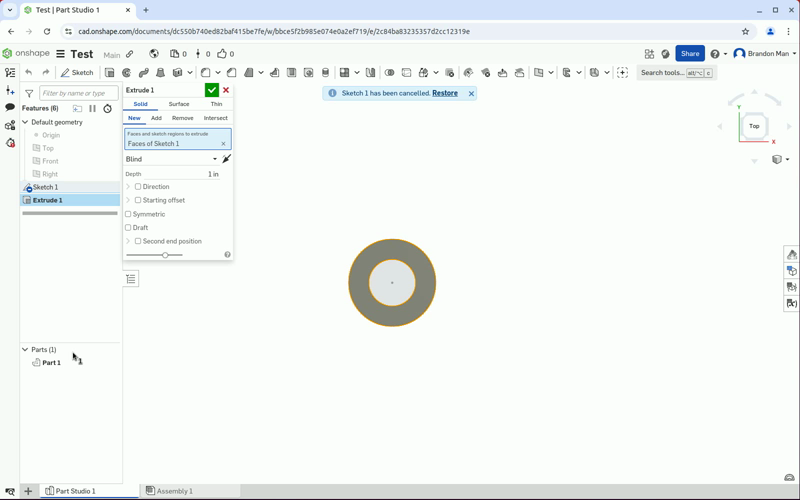
mouse_move(143, 106)
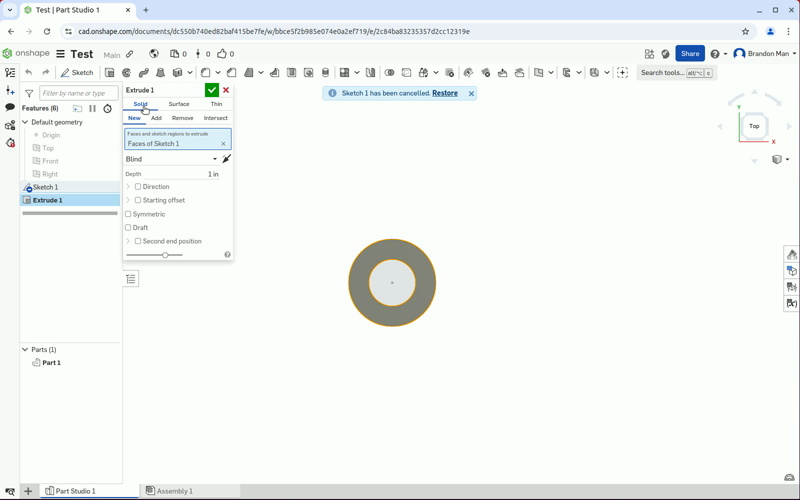
click(143, 106)
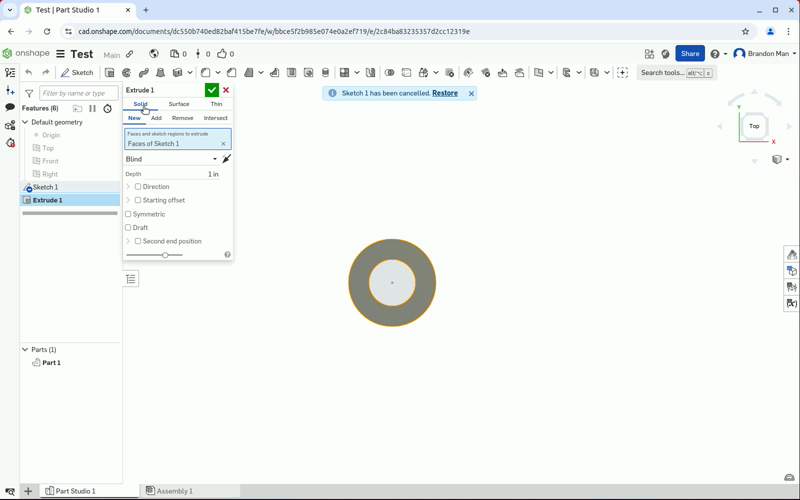
mouse_move(137, 120)
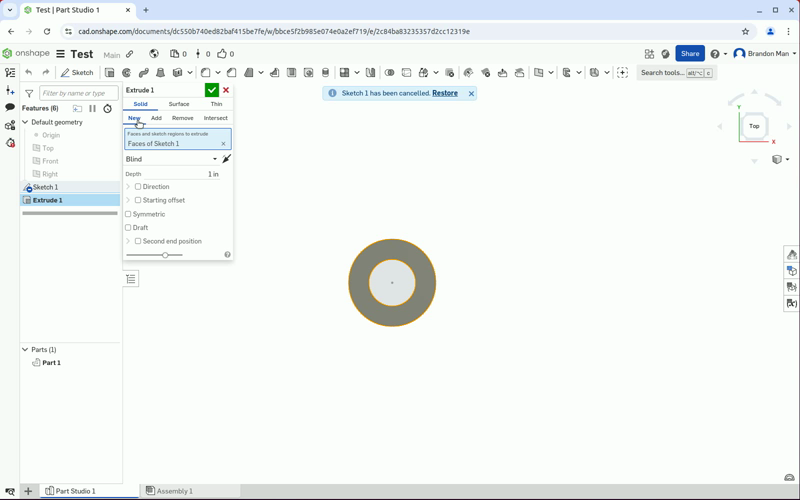
click(137, 120)
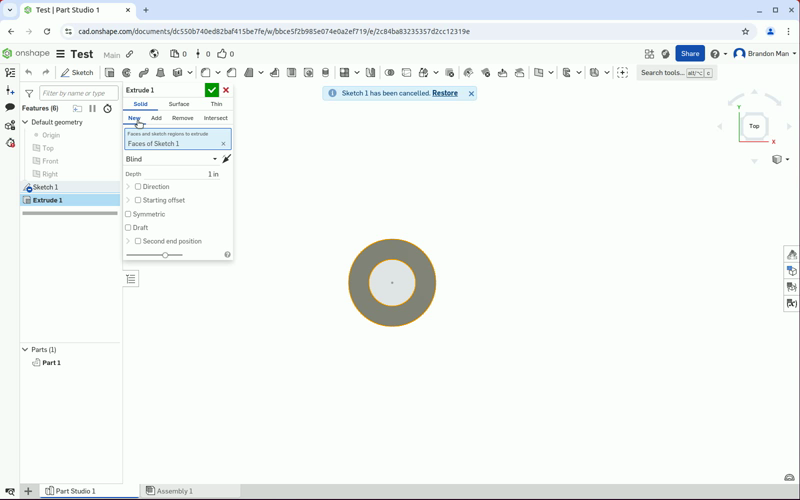
key(tab, 4)
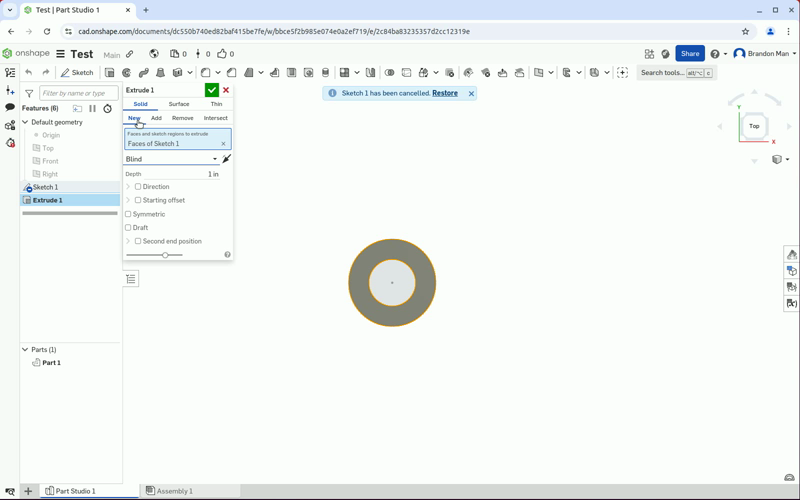
text(7.703)
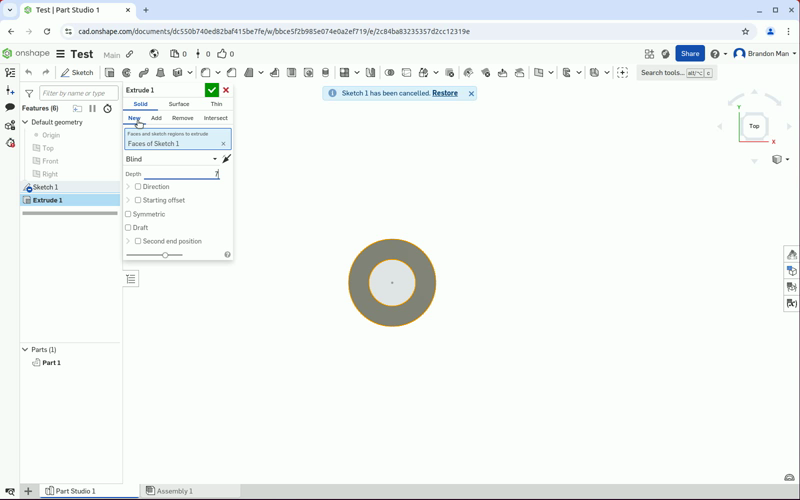
key(enter)
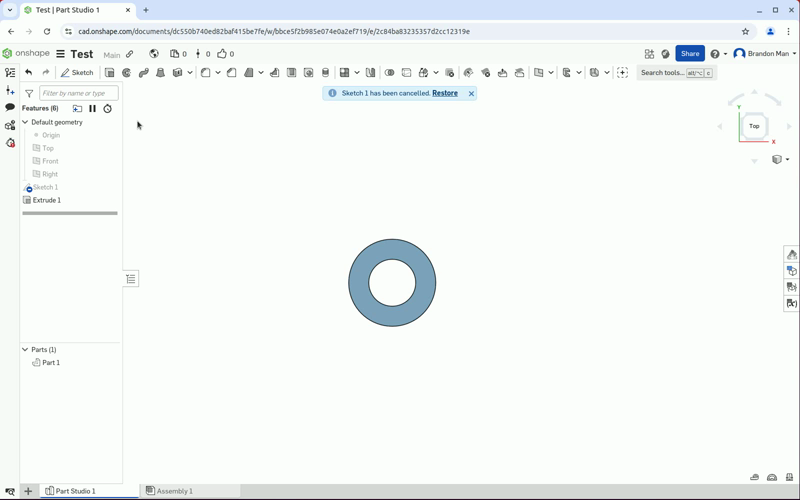
key(shift+h)
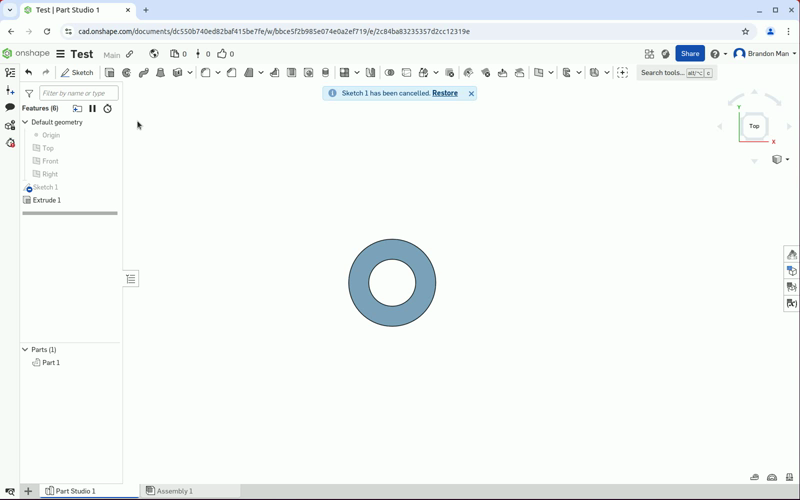
key(shift+h)
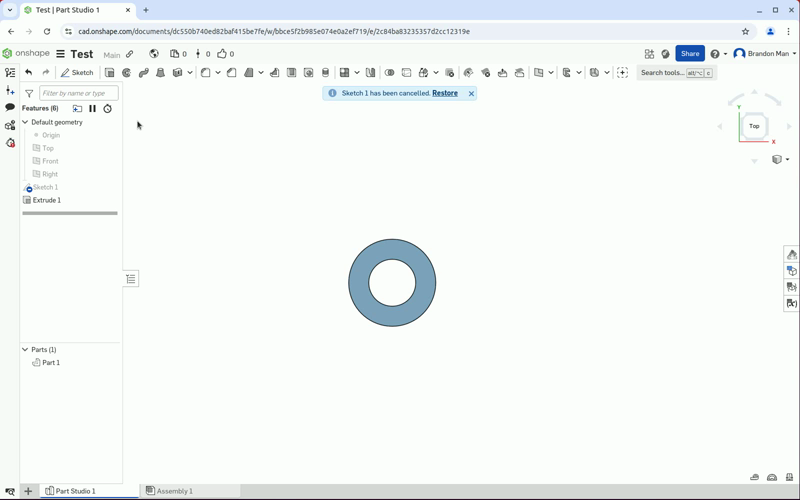
mouse_move(73, 189)
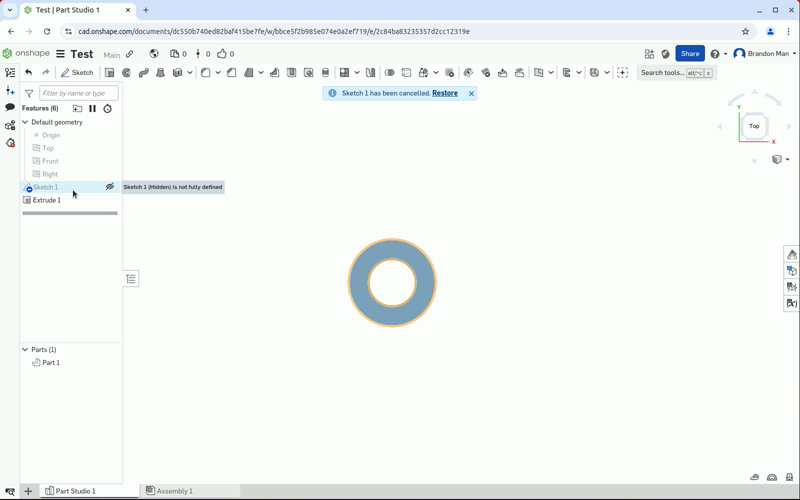
click(73, 189)
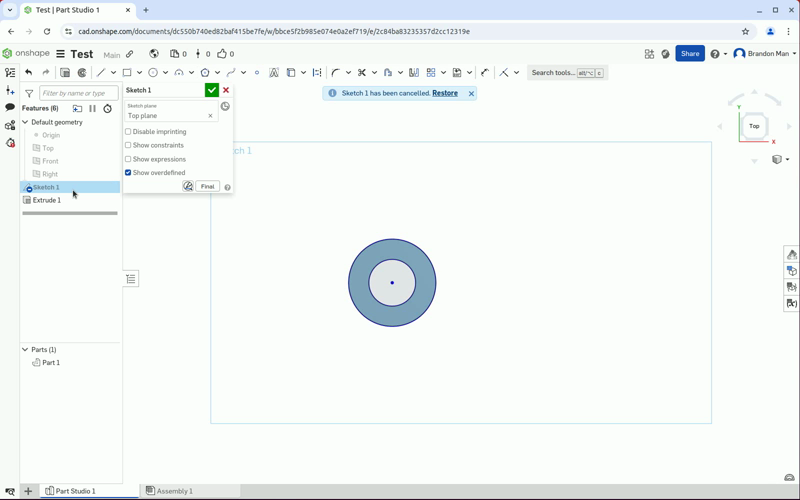
mouse_move(229, 92)
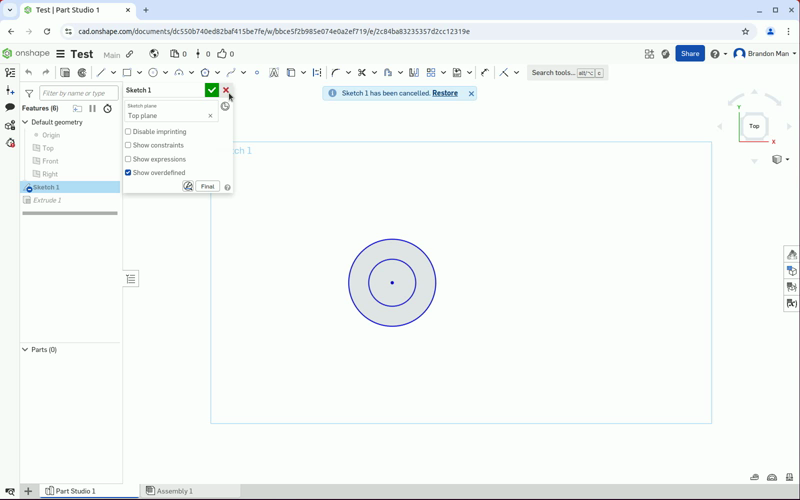
click(229, 92)
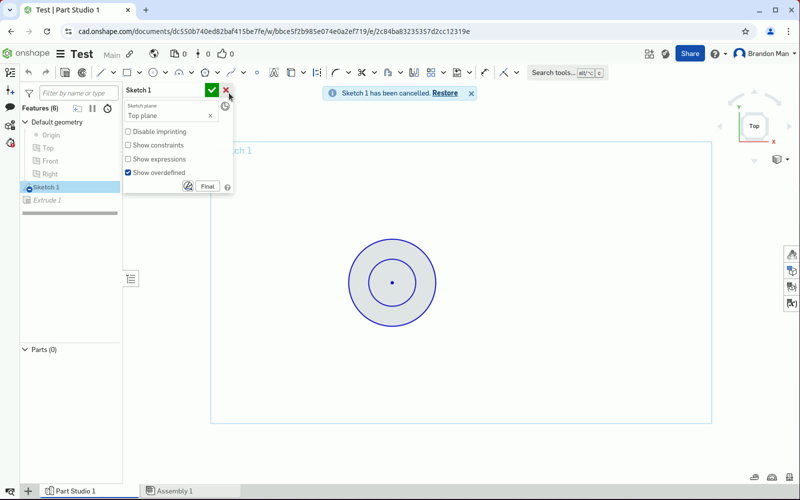
key(shift+s)
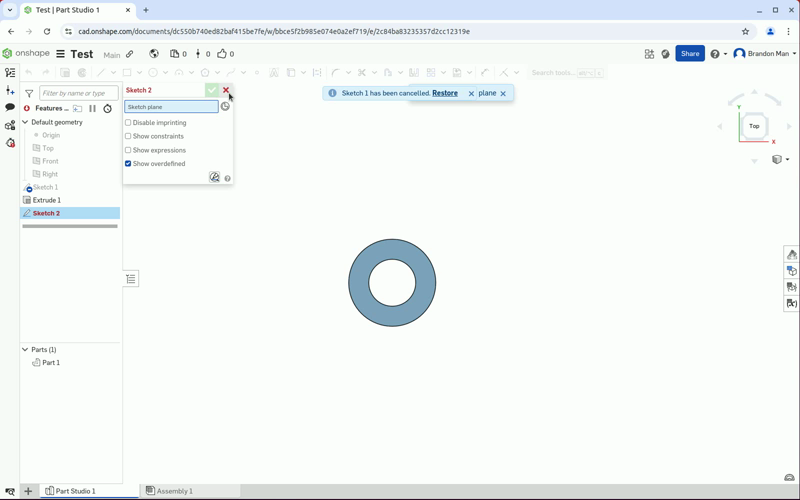
mouse_move(73, 150)
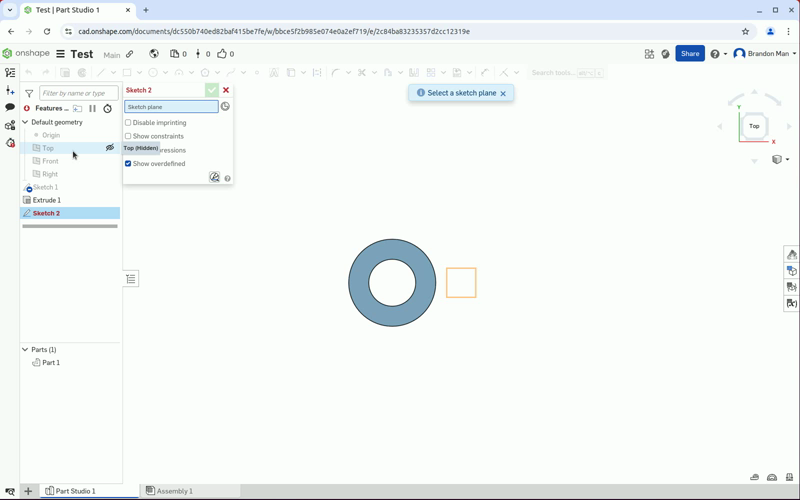
click(73, 150)
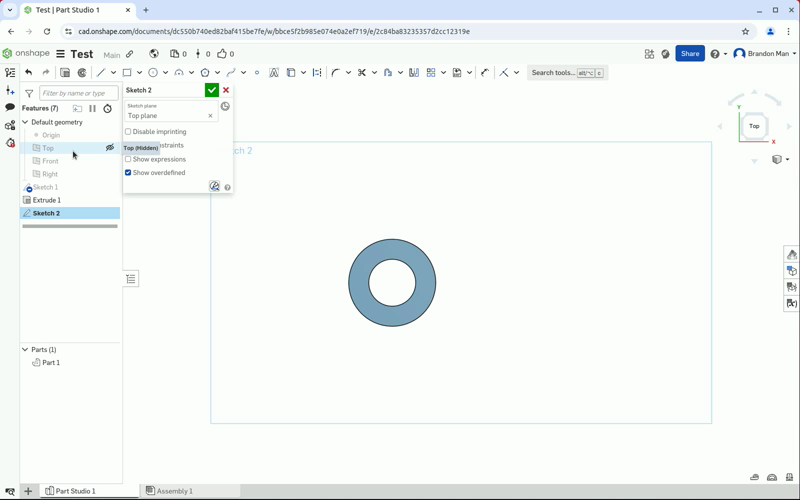
mouse_move(73, 352)
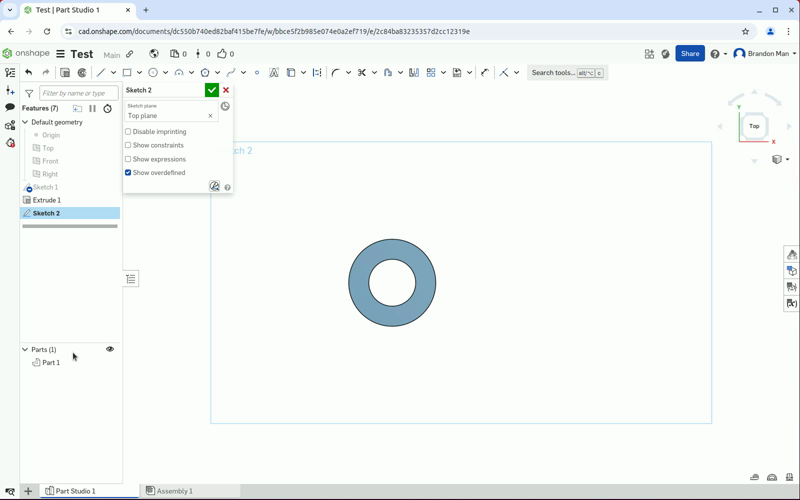
key(y)
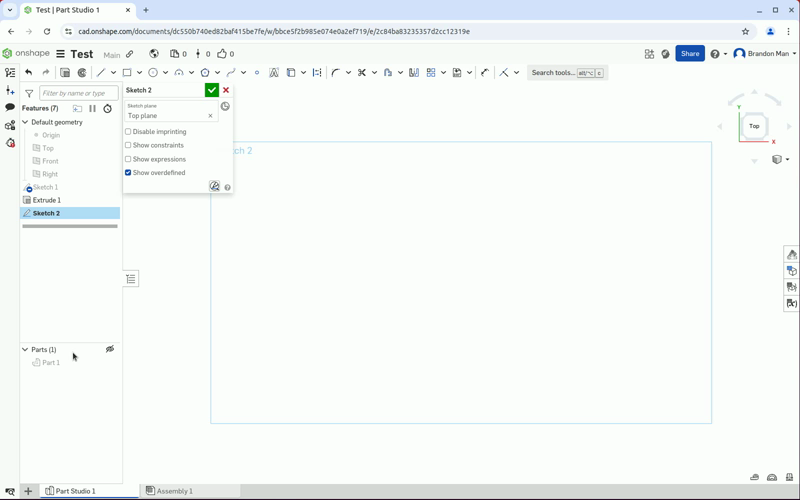
key(l)
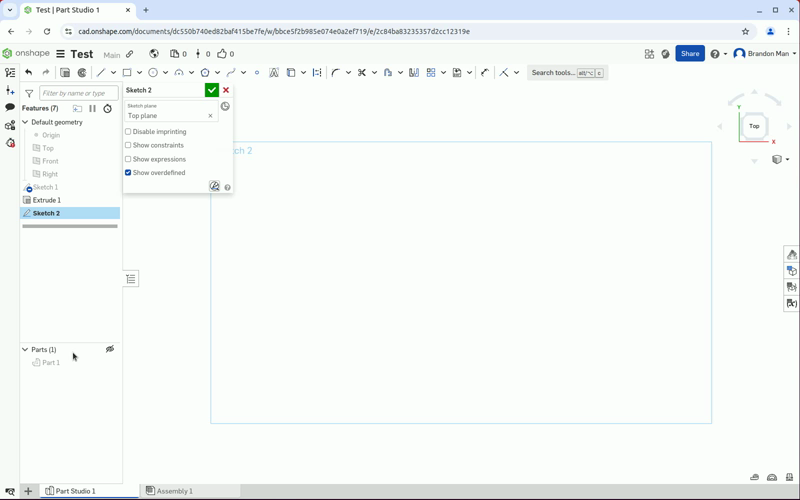
key_down(shift)
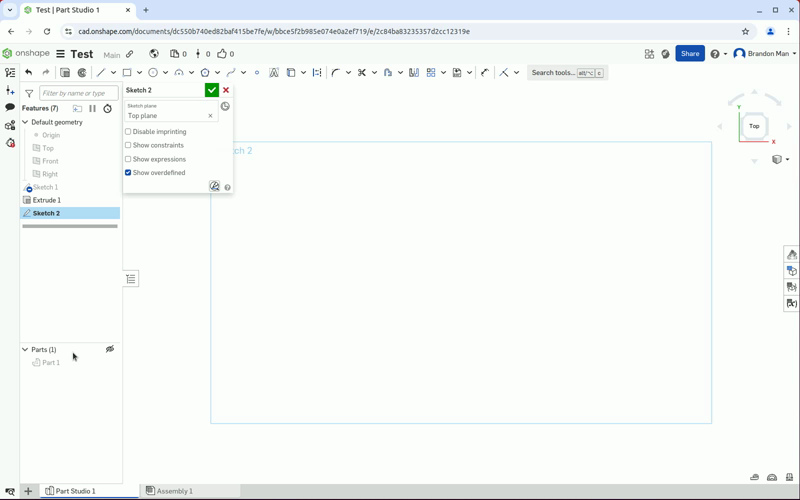
mouse_move(391, 326)
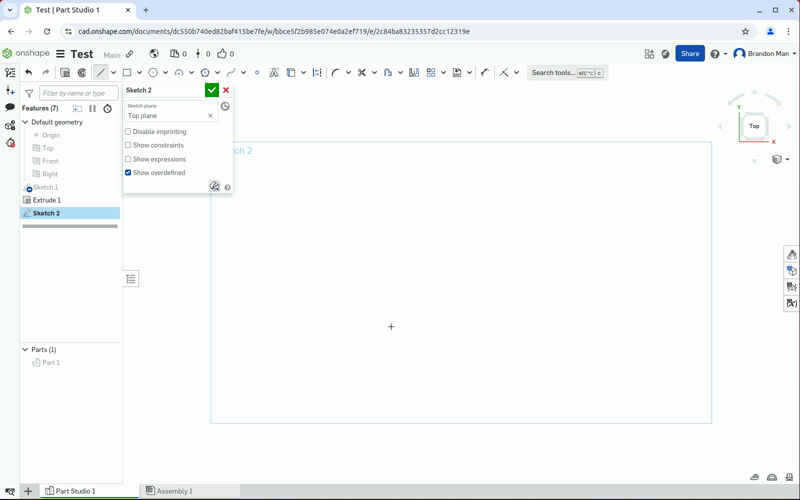
click(391, 326)
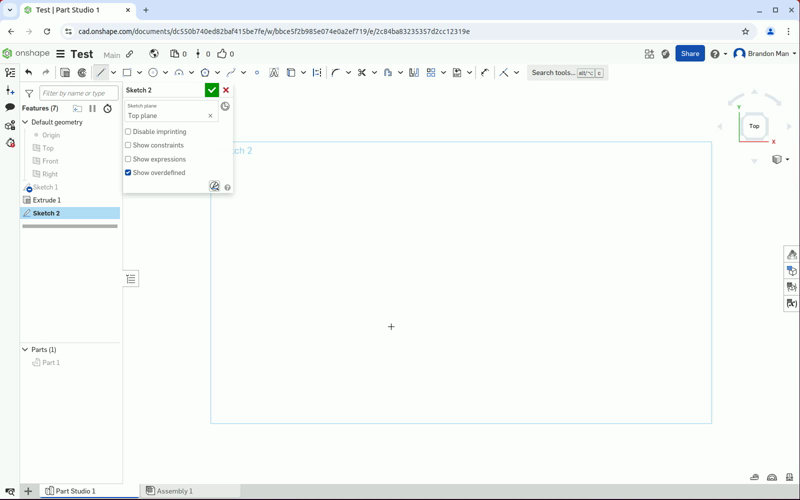
key_up(shift)
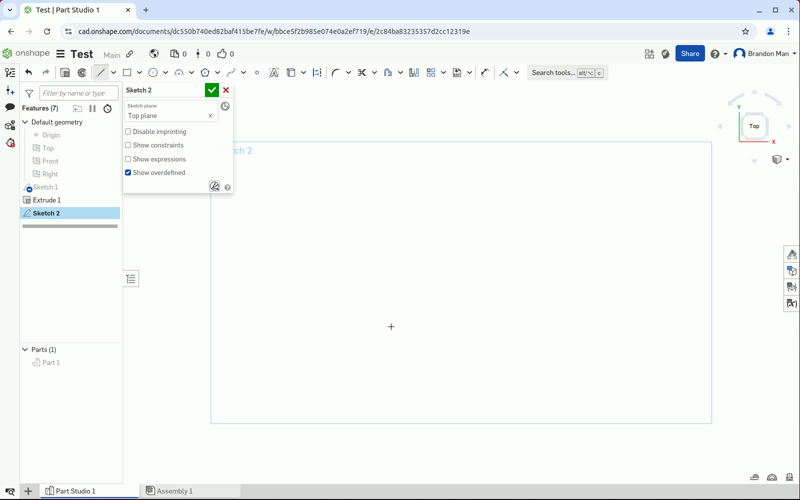
key_down(shift)
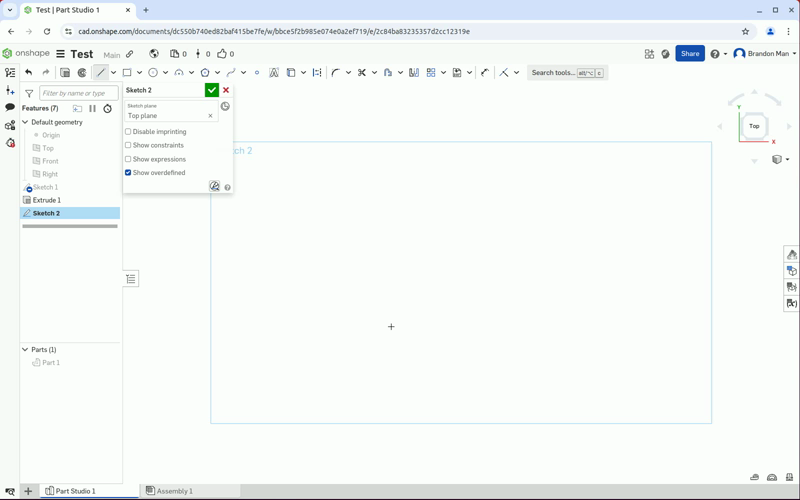
mouse_move(529, 324)
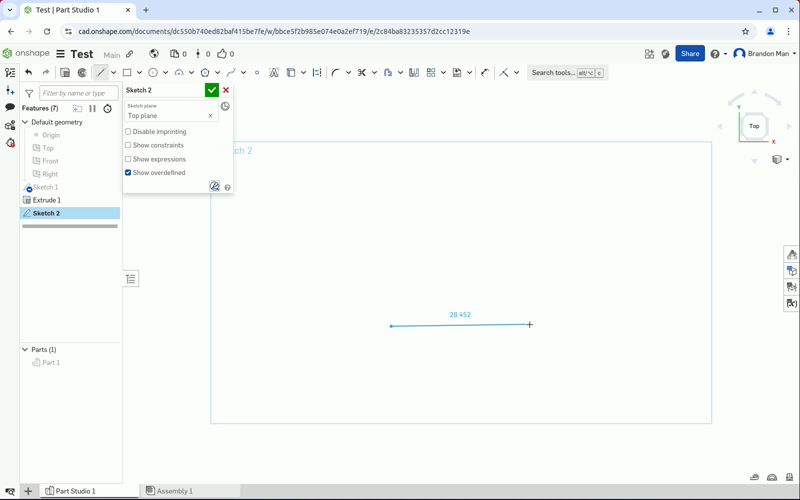
click(529, 324)
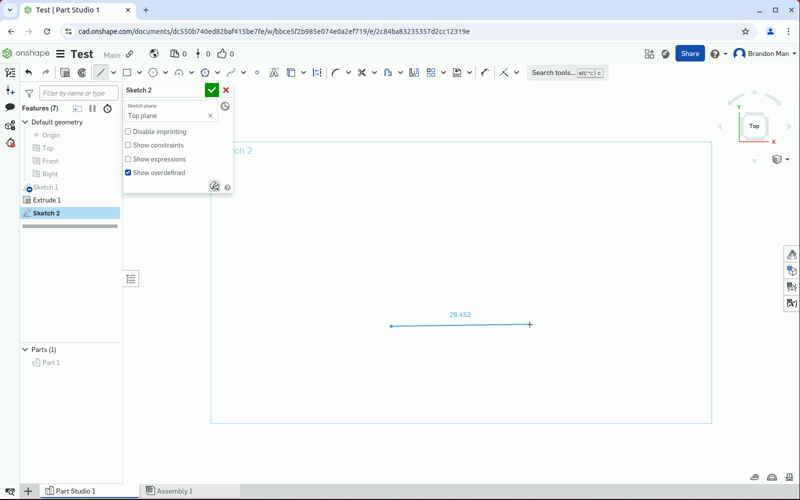
key_up(shift)
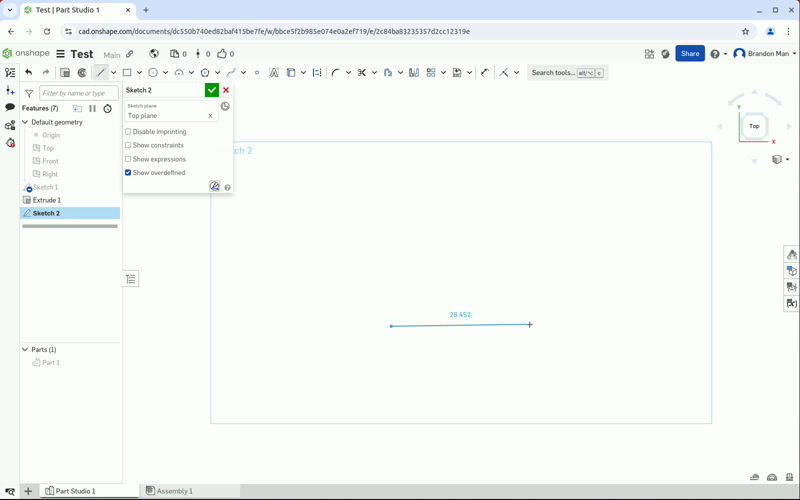
key(esc)
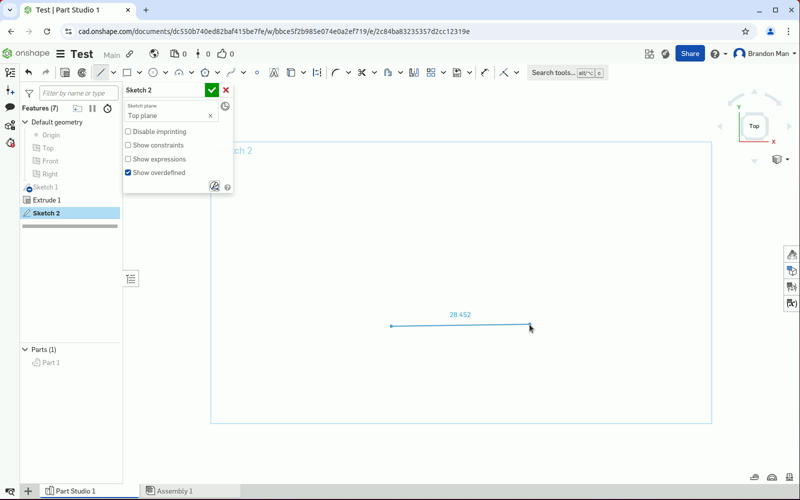
key(a)
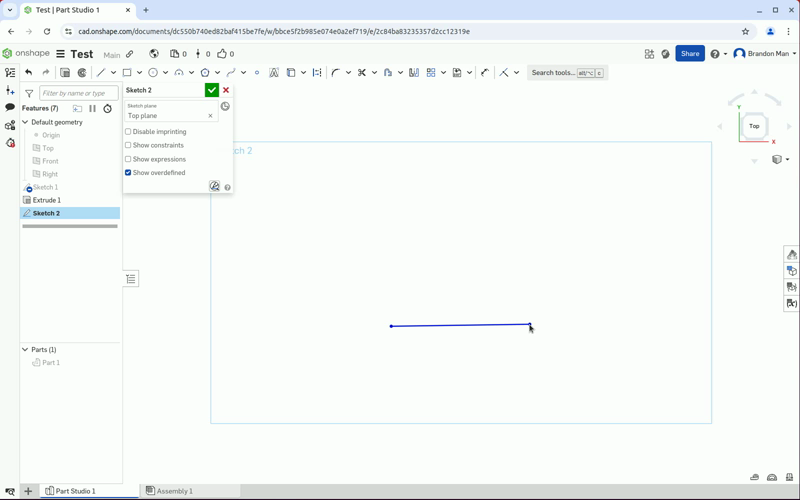
mouse_move(529, 324)
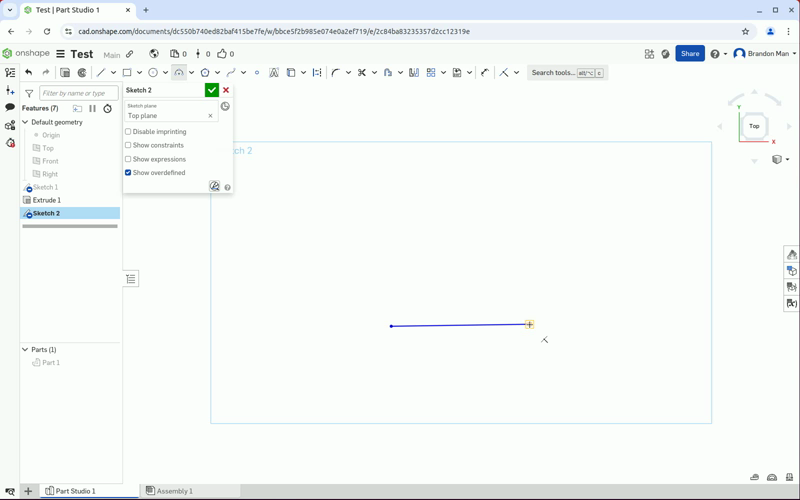
click(529, 324)
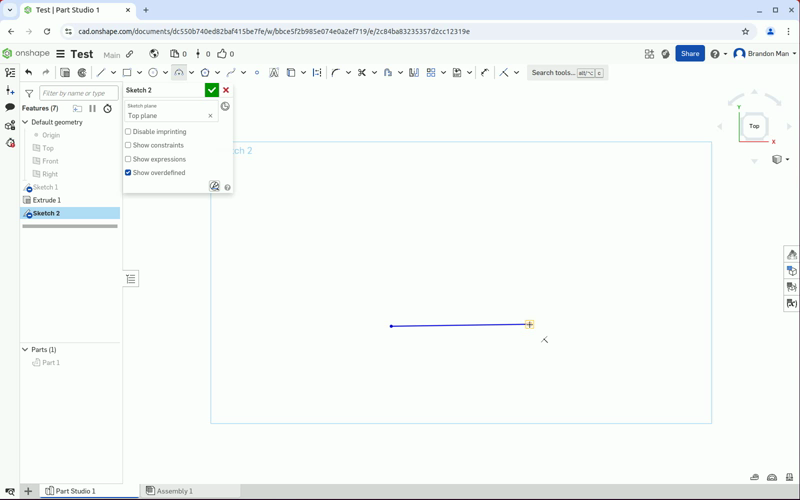
key_down(shift)
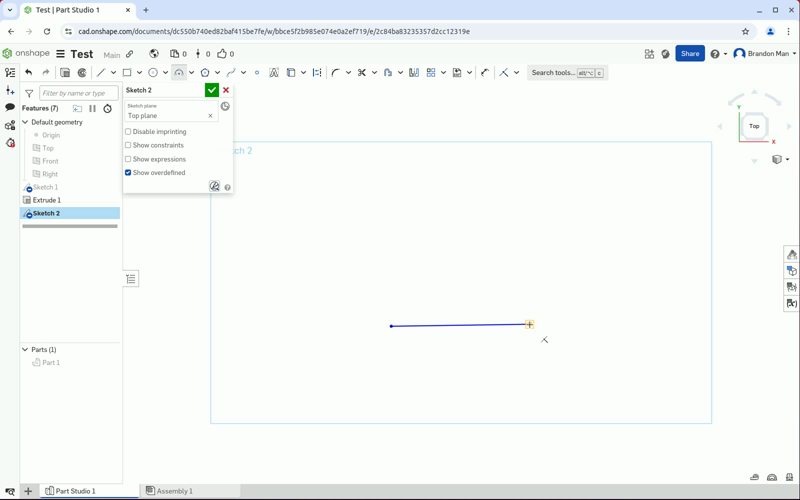
mouse_move(529, 241)
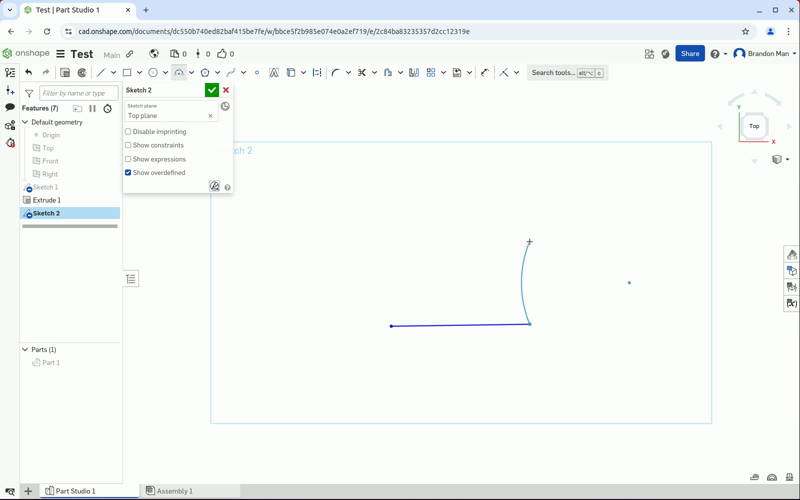
click(529, 241)
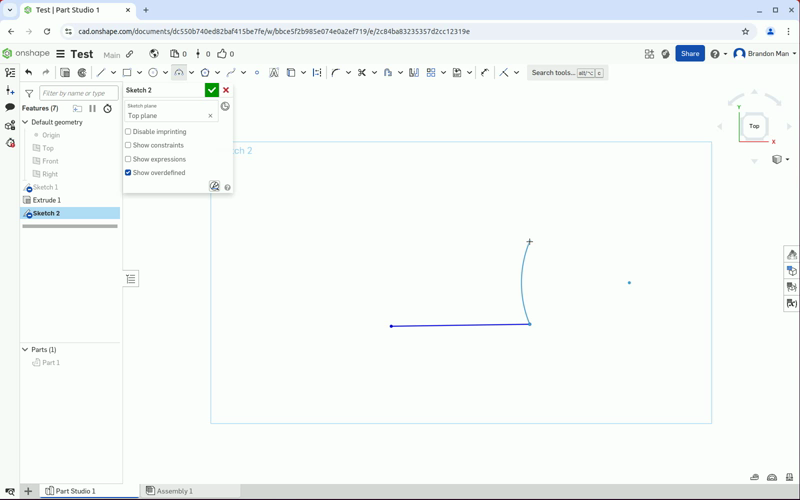
mouse_move(570, 282)
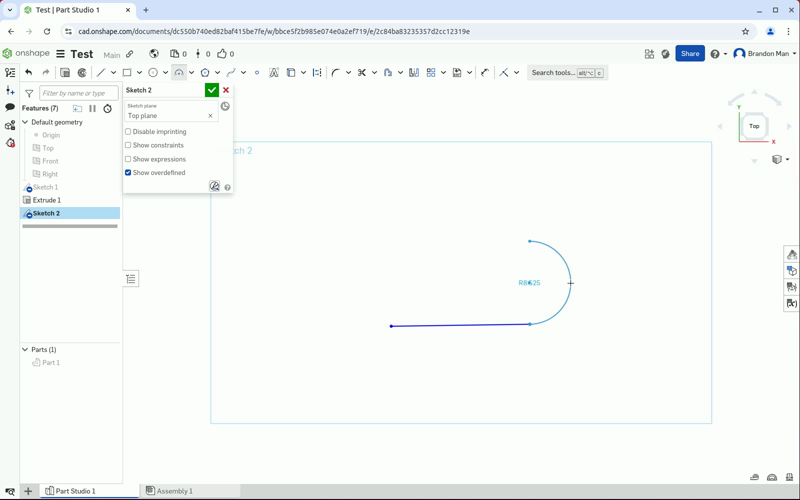
click(570, 282)
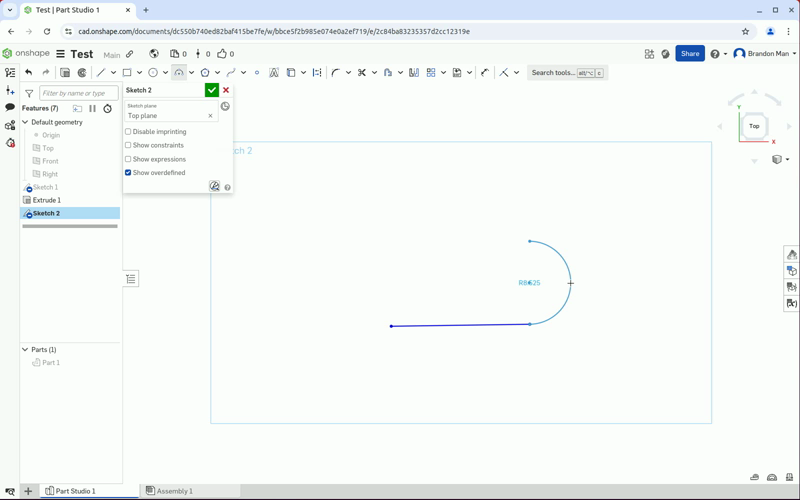
key_up(shift)
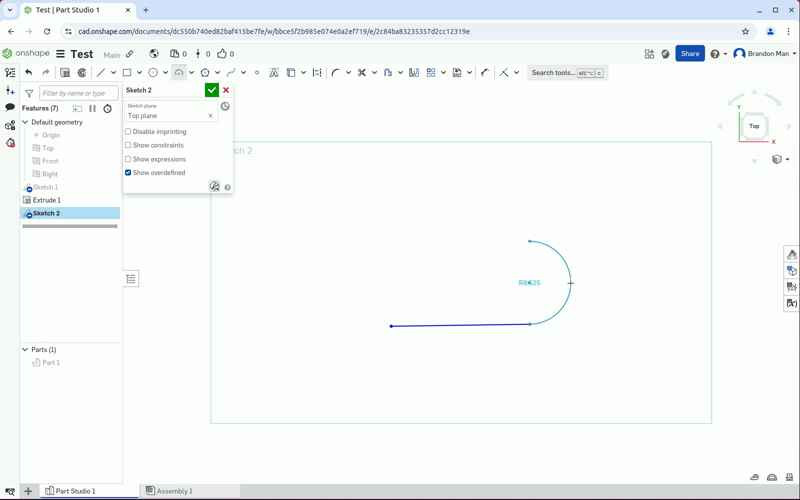
key(esc)
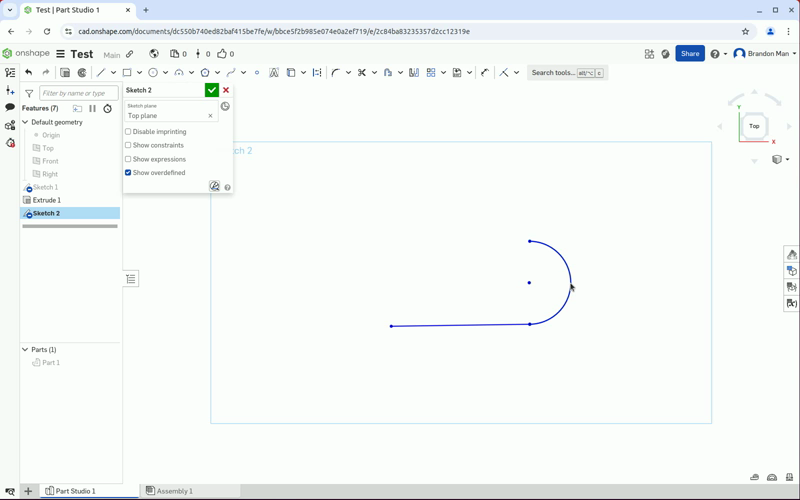
key(l)
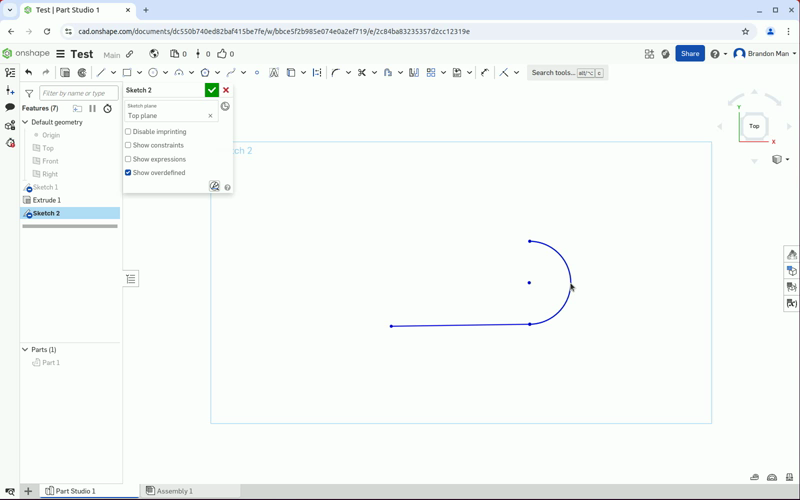
mouse_move(529, 241)
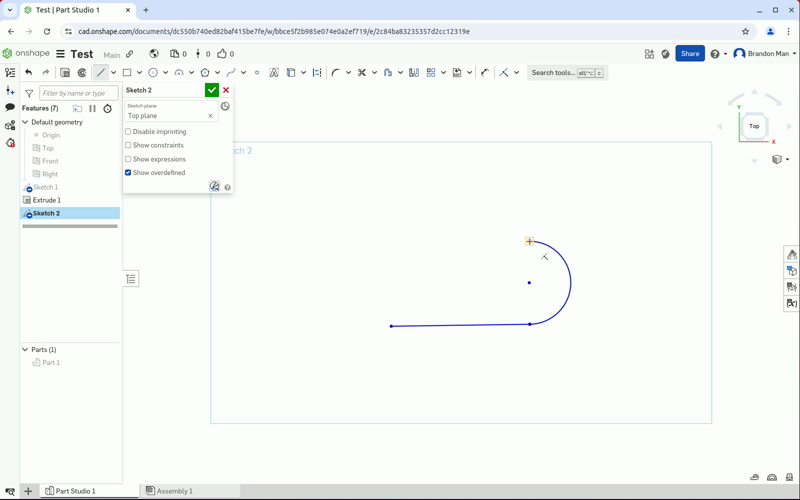
click(529, 241)
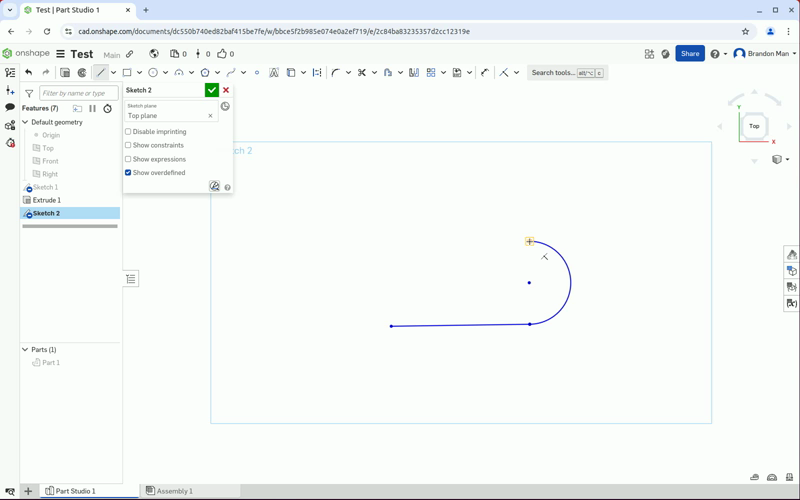
key_down(shift)
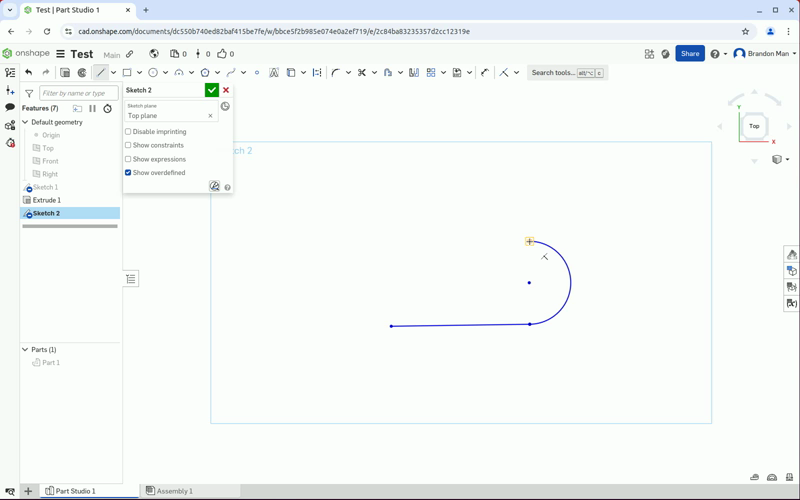
mouse_move(391, 241)
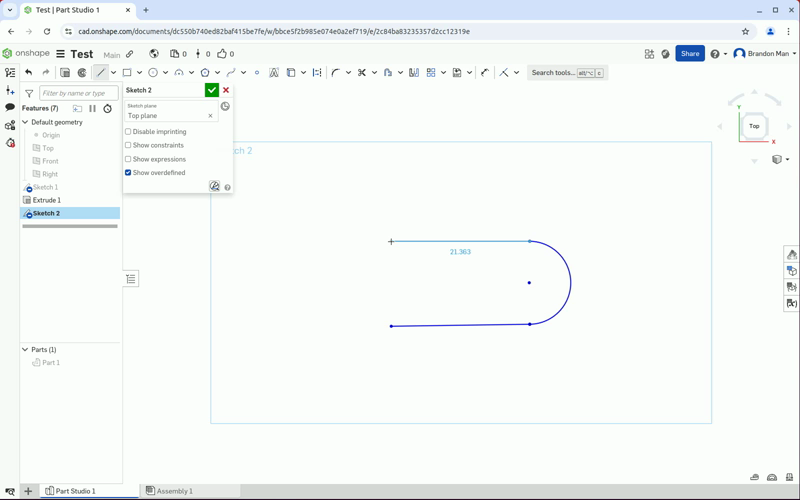
click(391, 241)
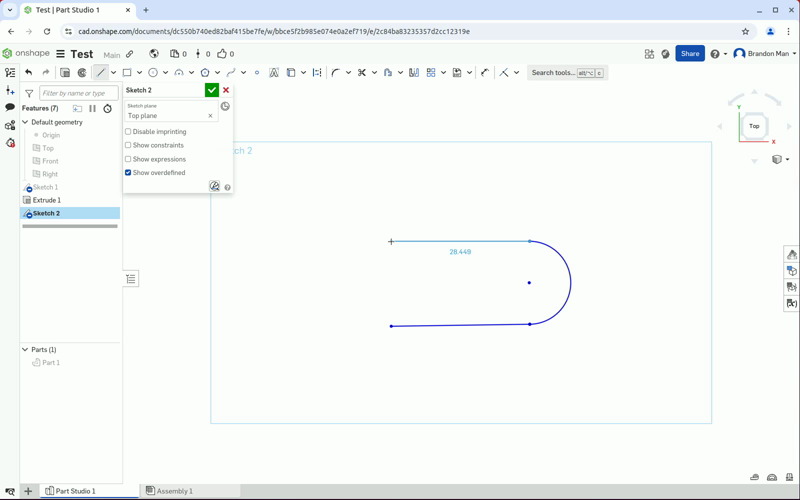
key_up(shift)
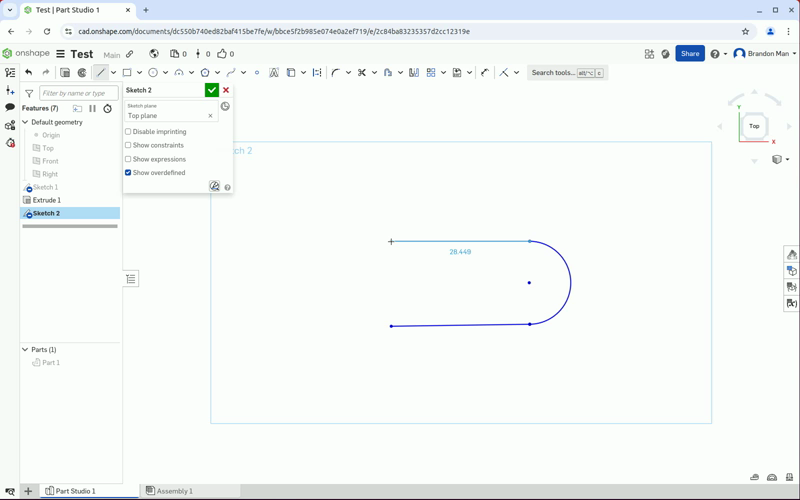
key(esc)
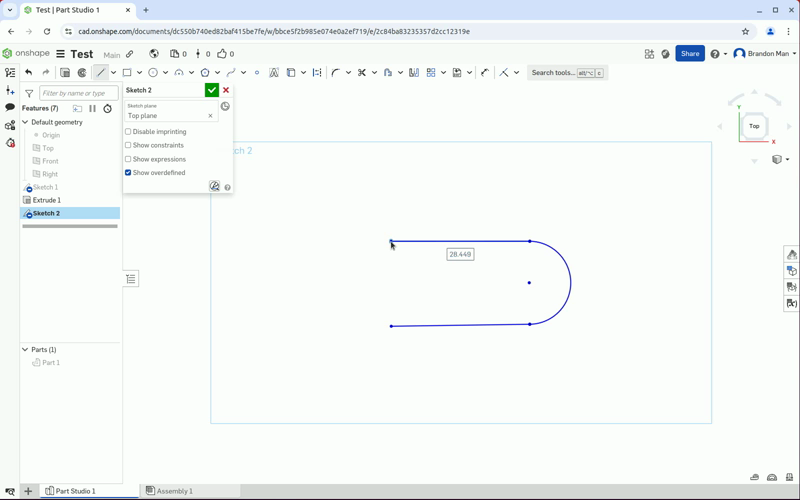
key(a)
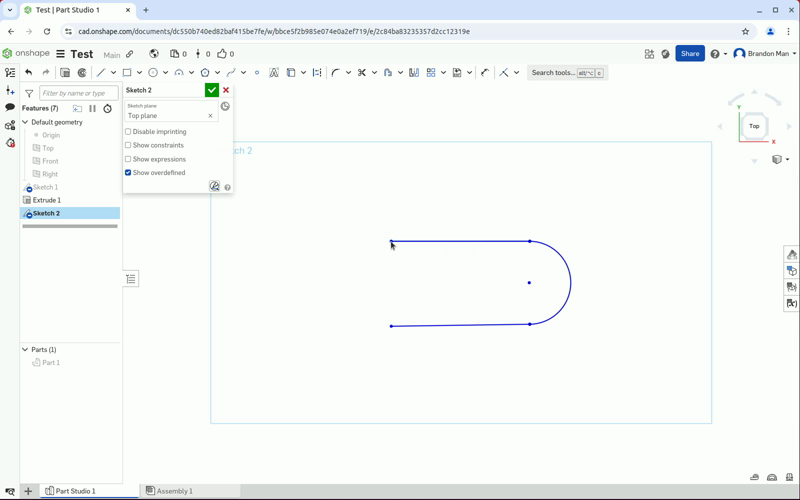
mouse_move(391, 241)
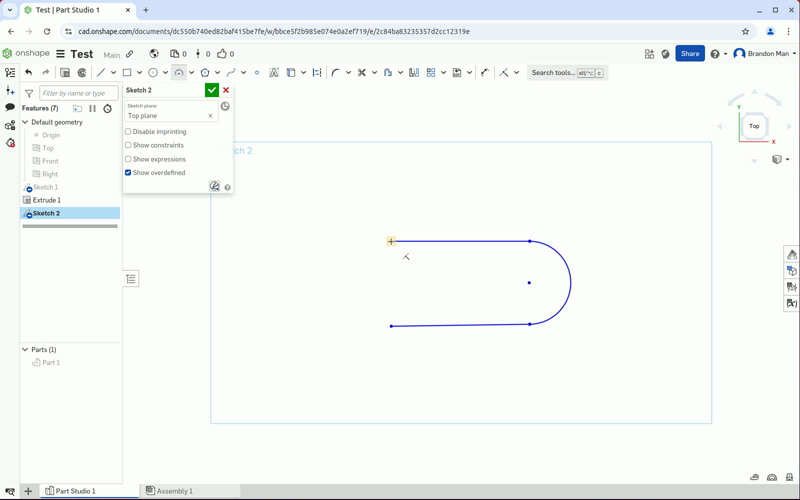
click(391, 241)
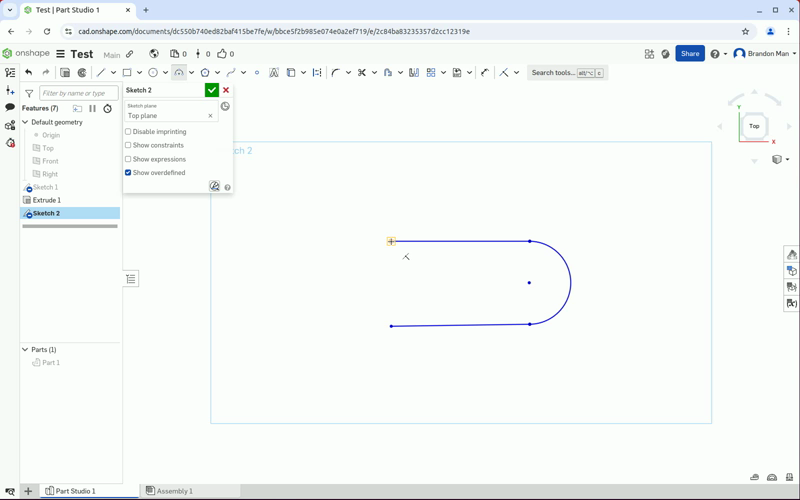
mouse_move(391, 326)
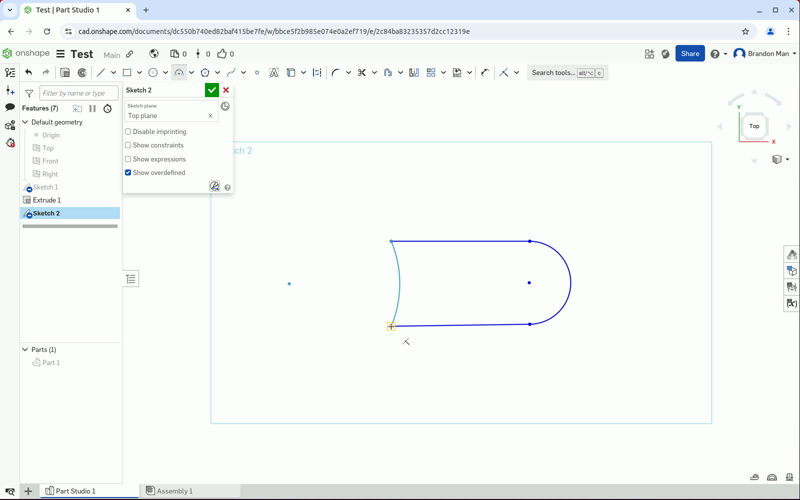
click(391, 326)
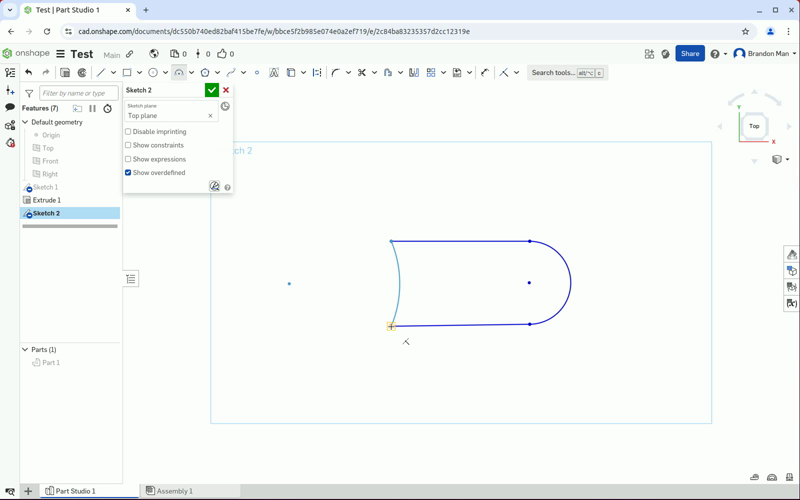
key_down(shift)
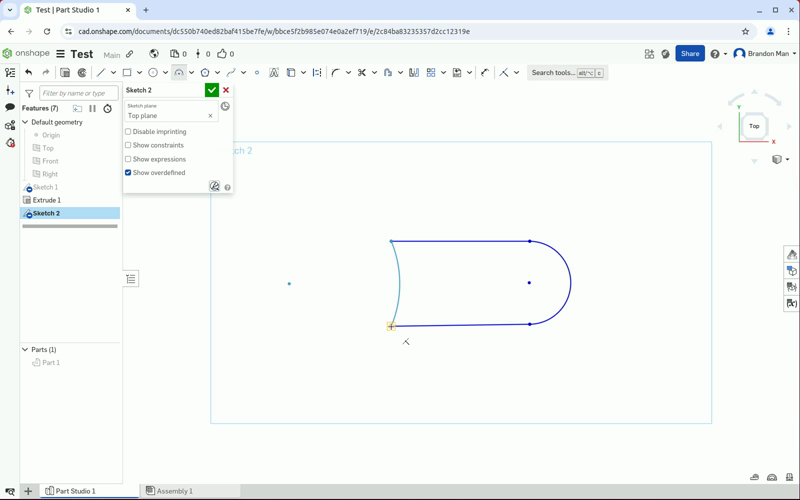
mouse_move(433, 283)
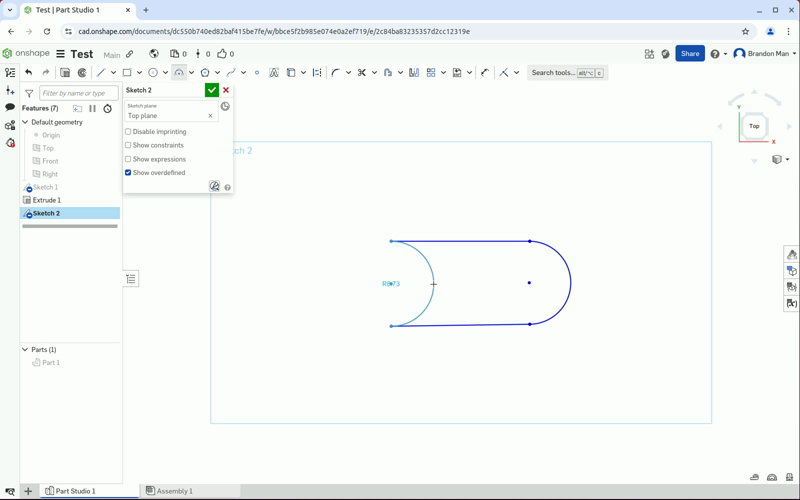
click(433, 283)
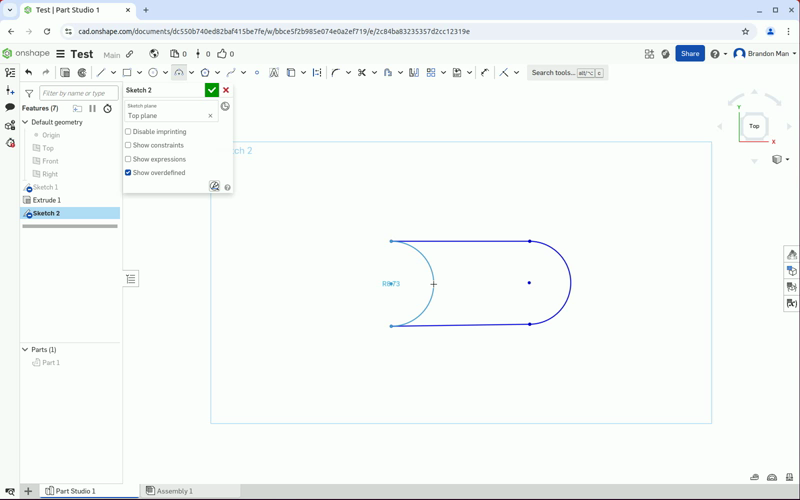
key_up(shift)
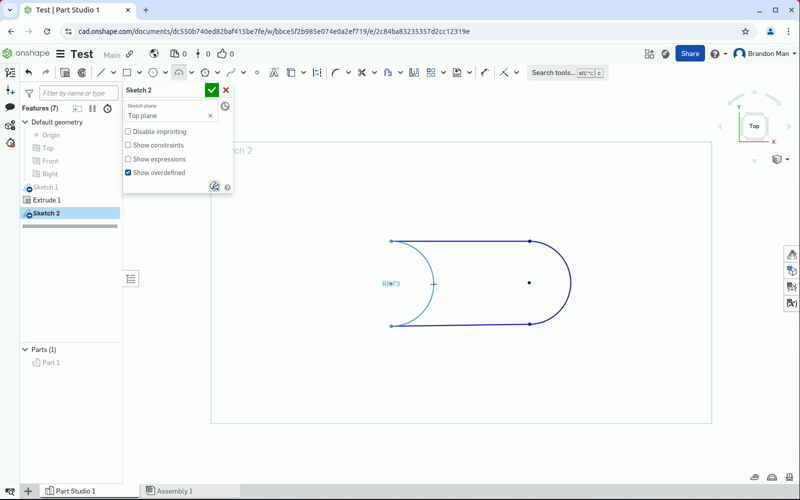
key(esc)
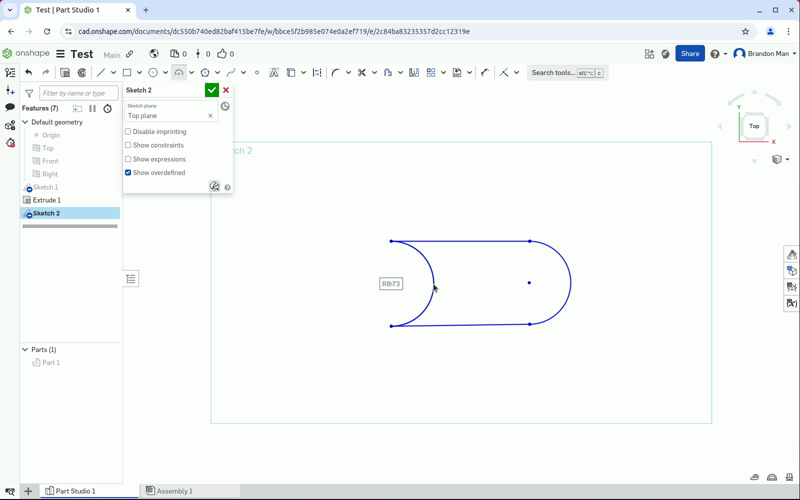
key(c)
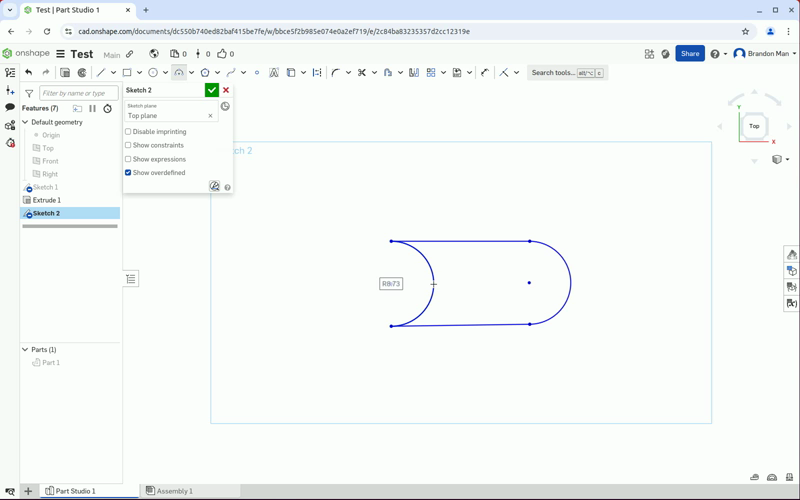
key_down(shift)
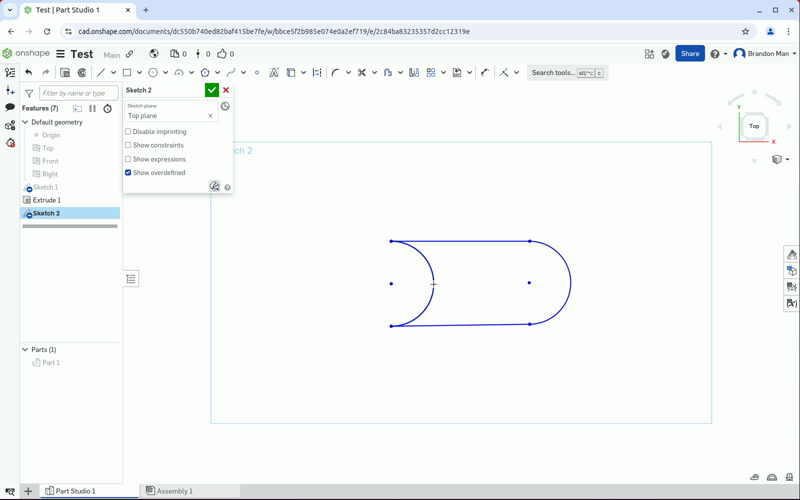
mouse_move(529, 282)
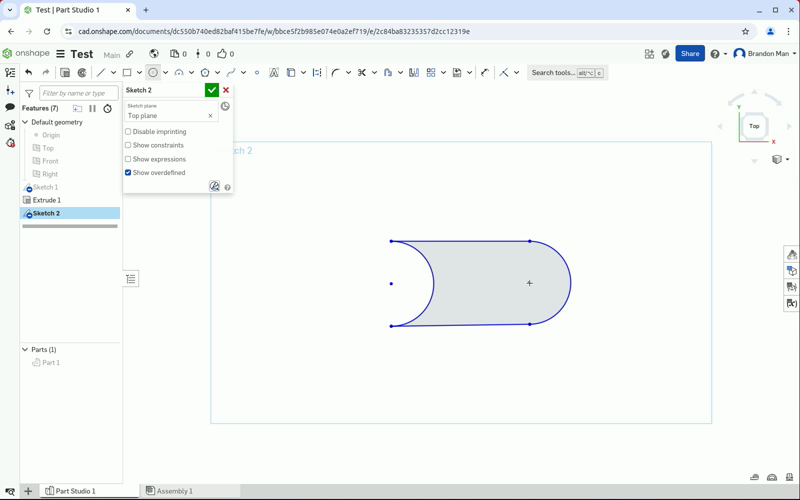
scroll(6)
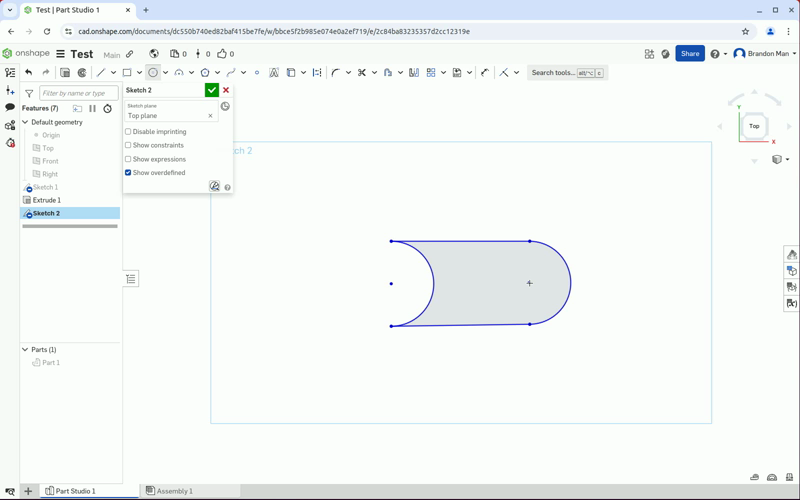
scroll(6)
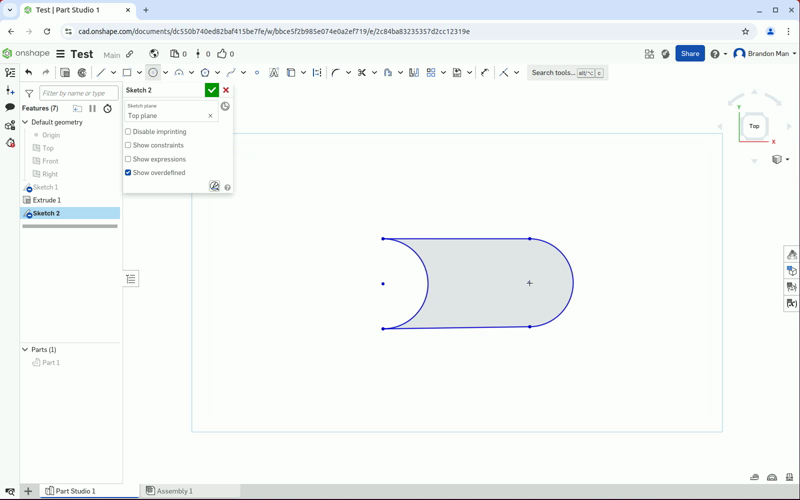
scroll(6)
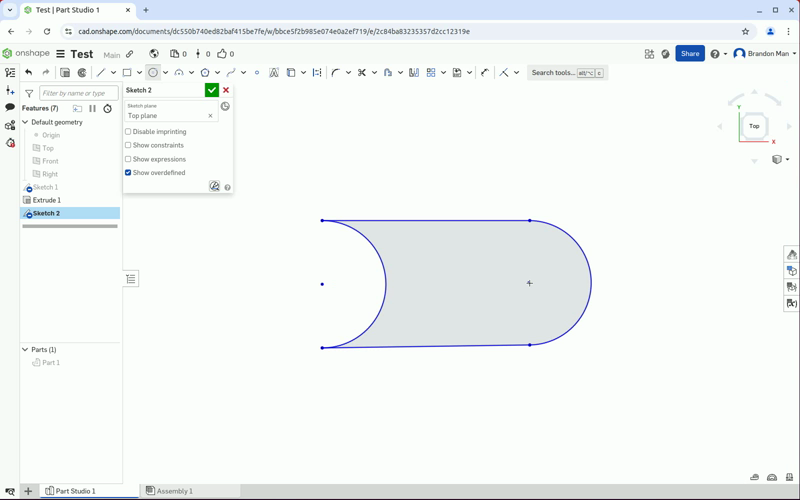
scroll(6)
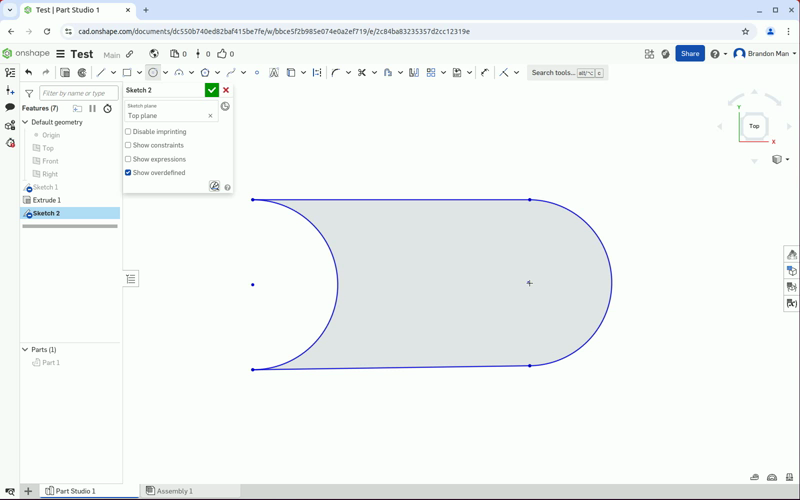
scroll(6)
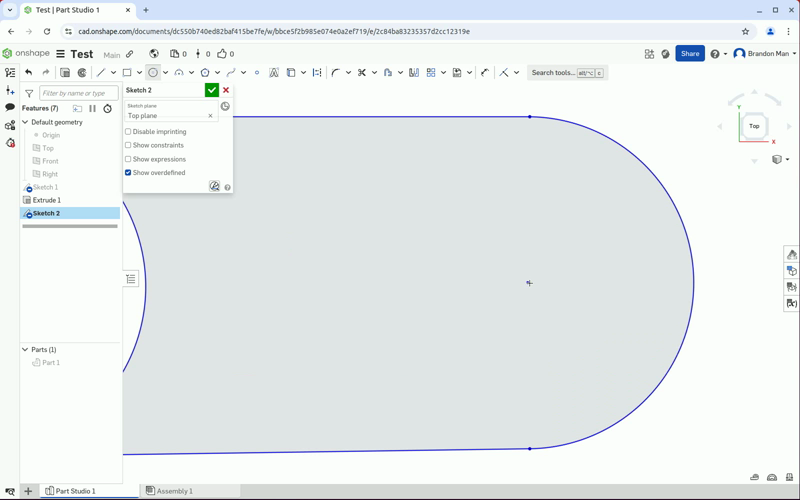
scroll(6)
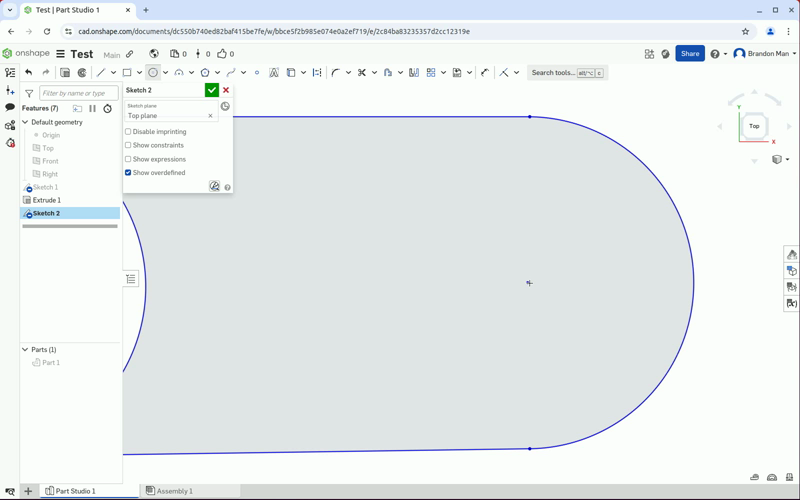
scroll(6)
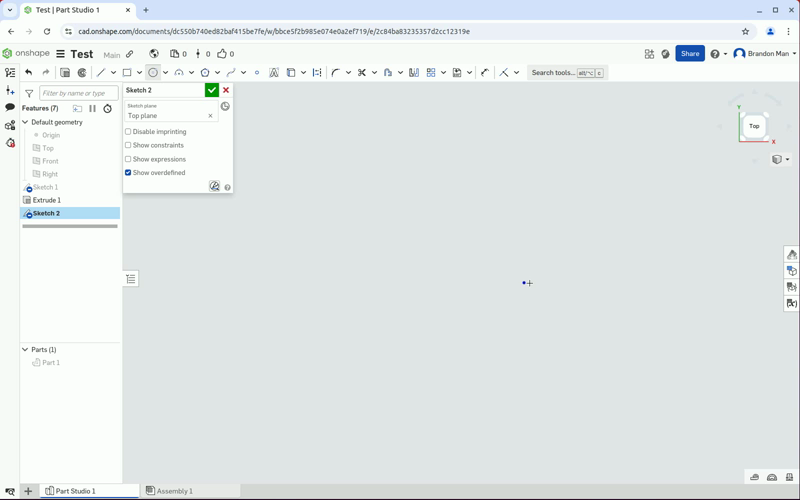
click(529, 282)
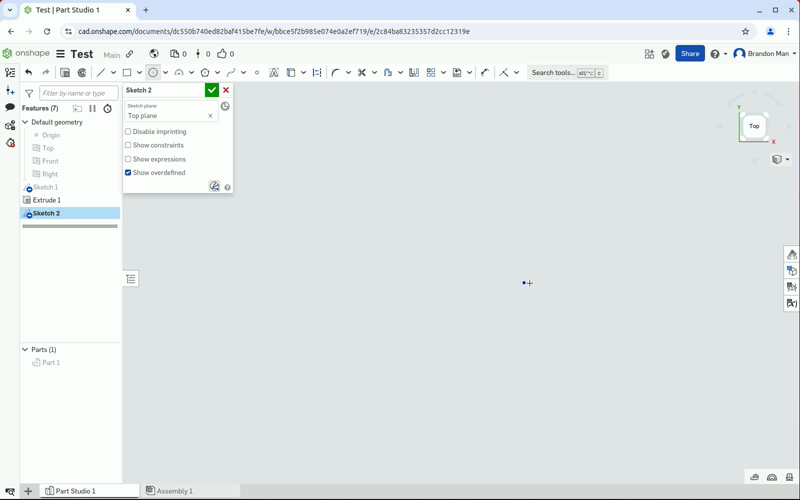
scroll(-6)
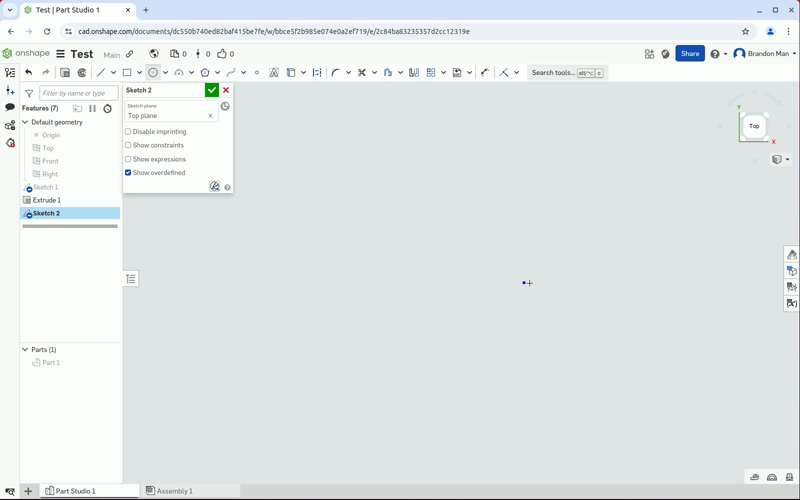
scroll(-6)
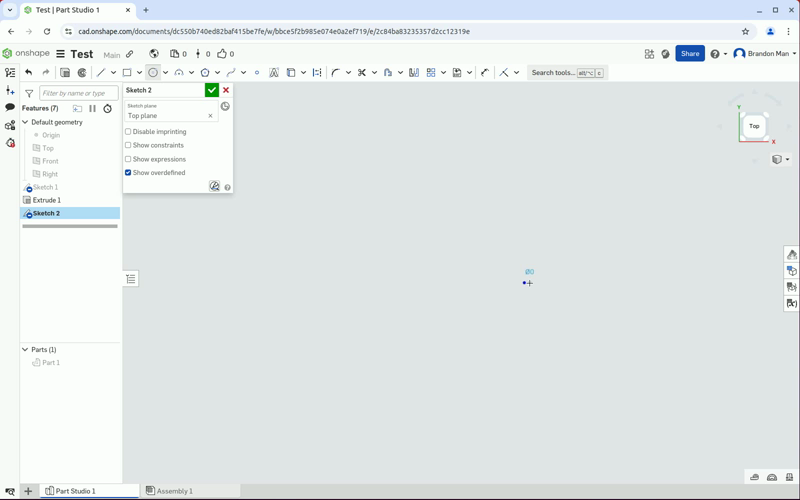
scroll(-6)
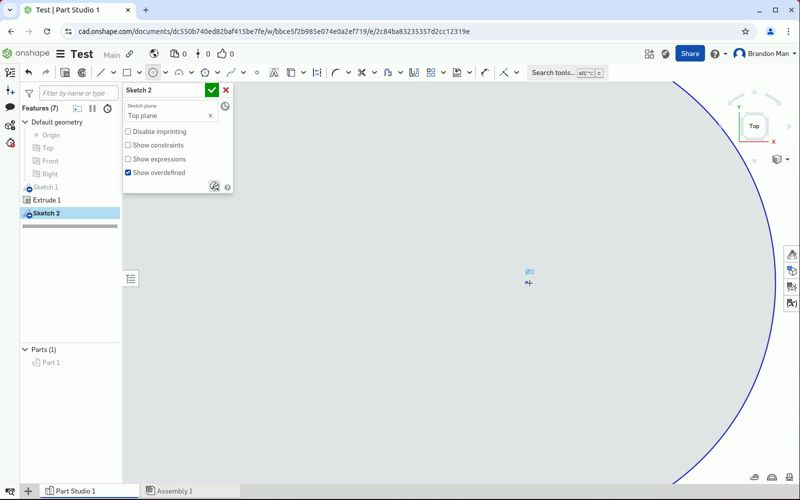
scroll(-6)
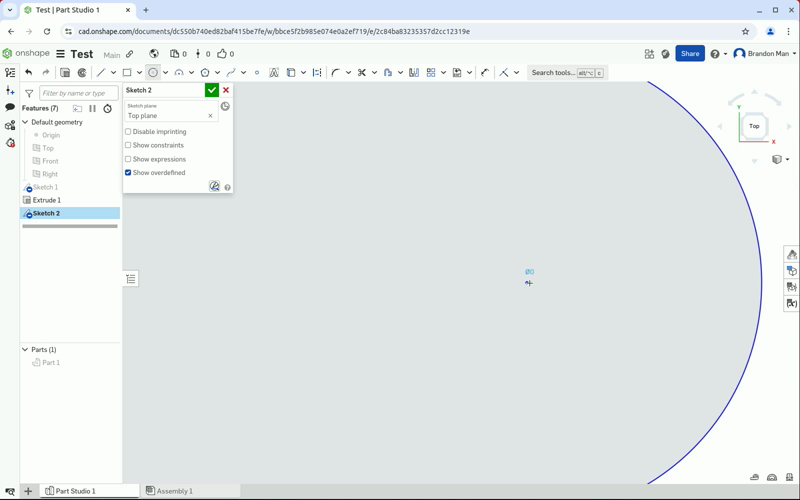
scroll(-6)
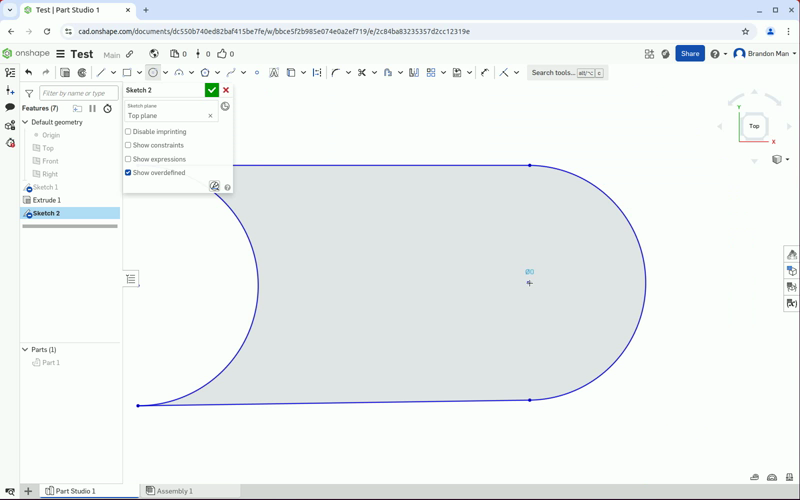
scroll(-6)
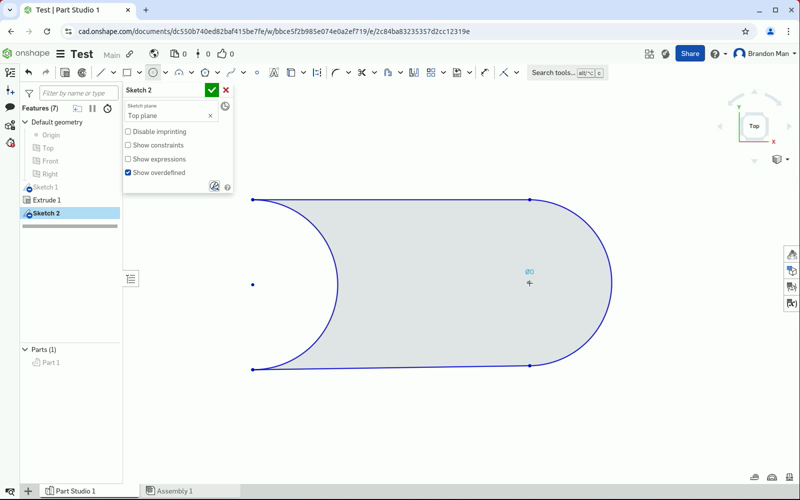
scroll(-6)
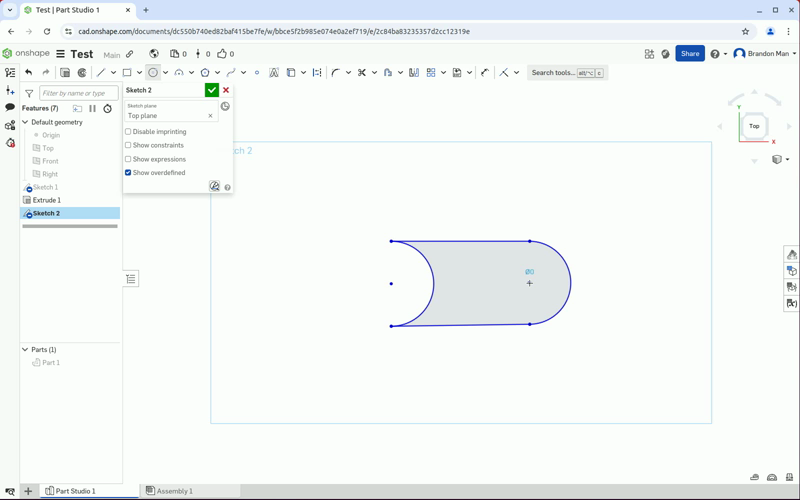
key_up(shift)
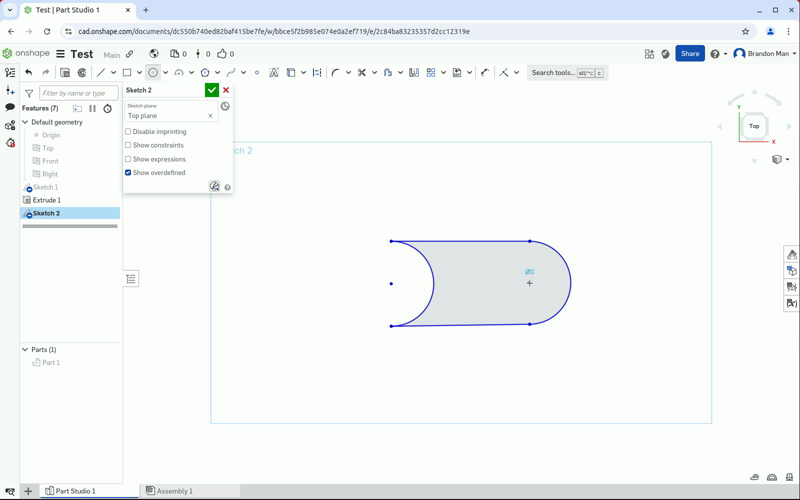
mouse_move(554, 282)
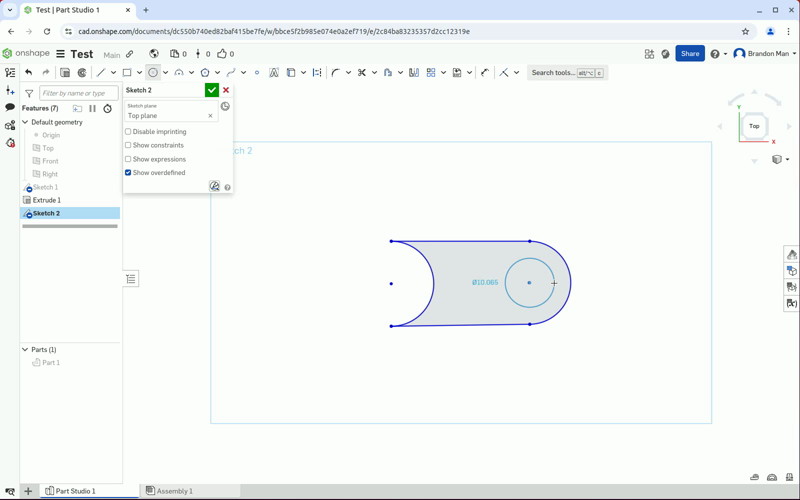
click(554, 282)
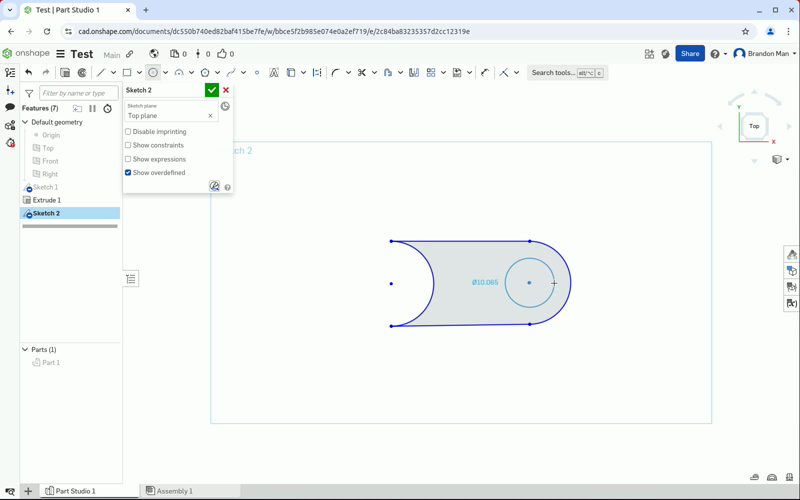
key(esc)
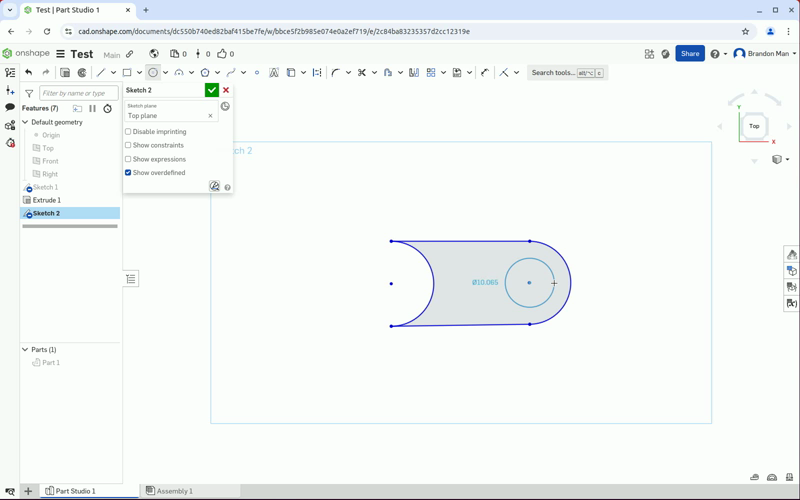
mouse_move(448, 282)
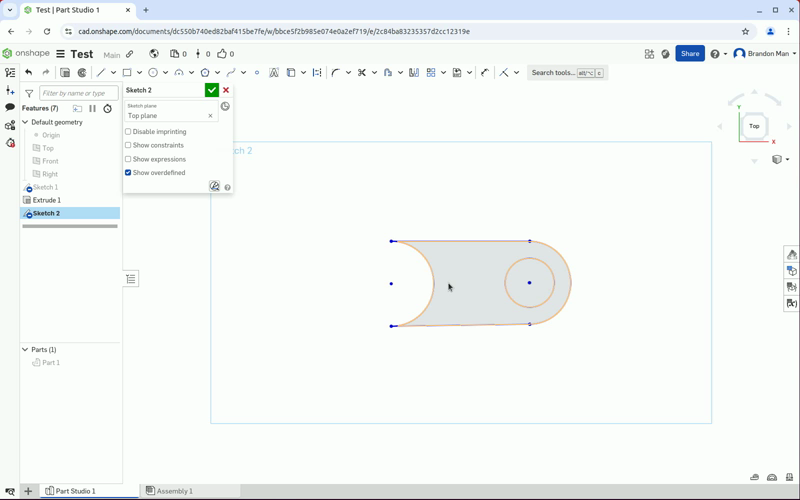
click(448, 282)
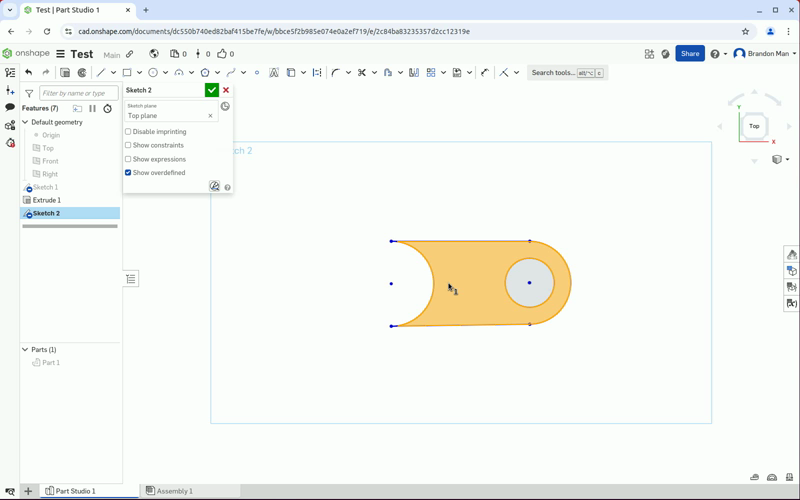
mouse_move(73, 352)
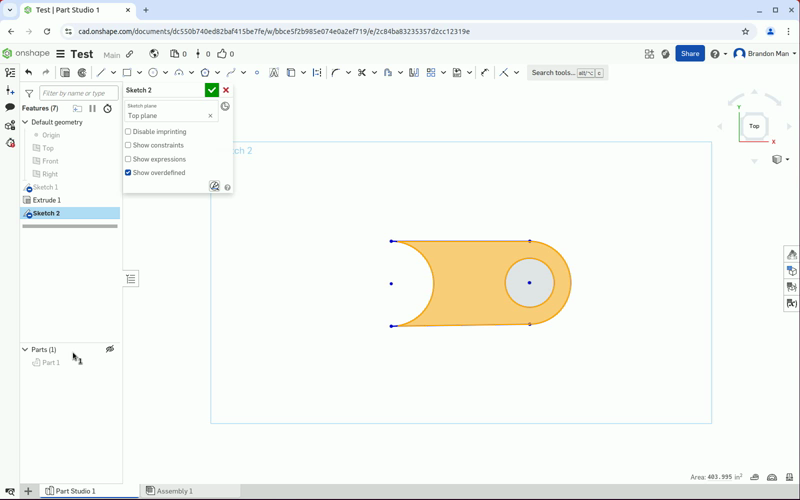
key(shift+y)
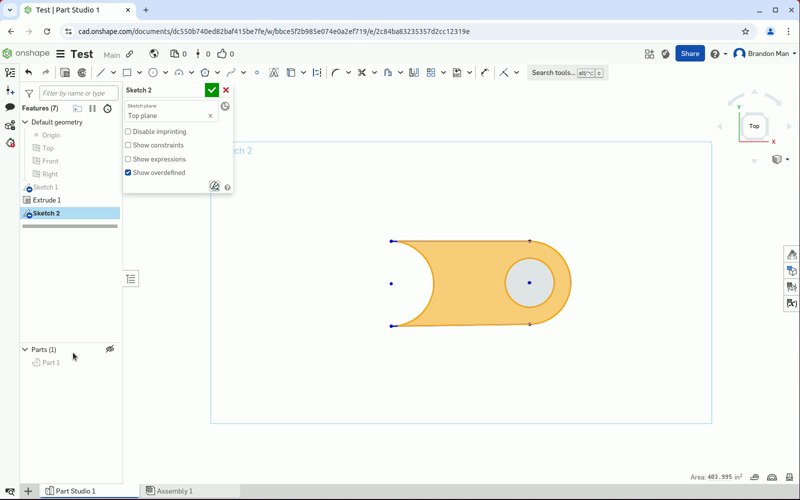
key(shift+e)
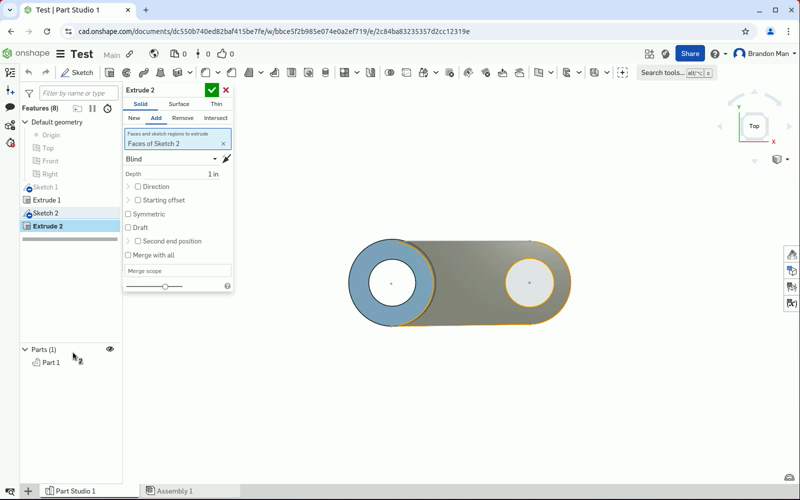
mouse_move(143, 106)
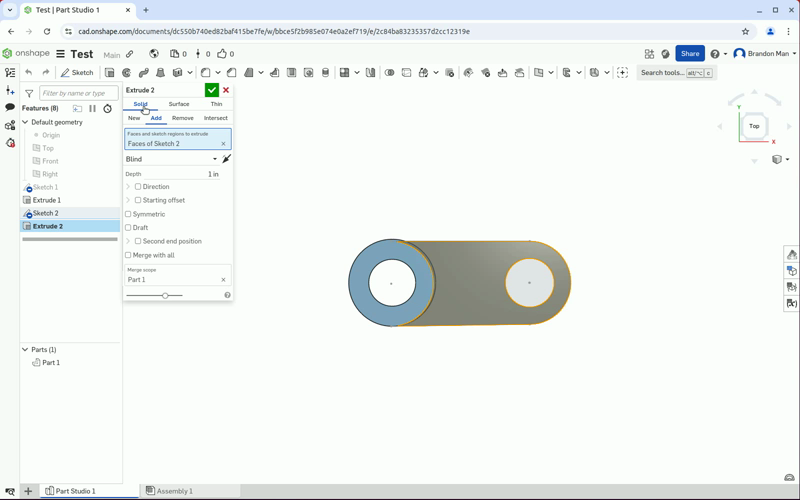
click(143, 106)
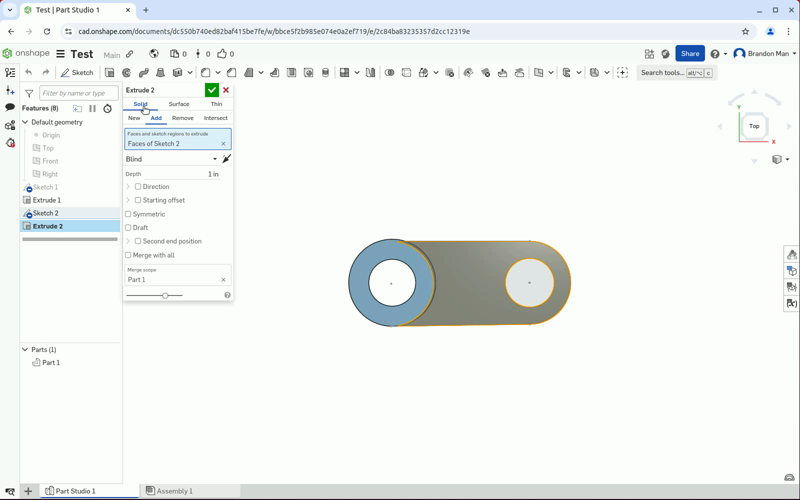
mouse_move(137, 120)
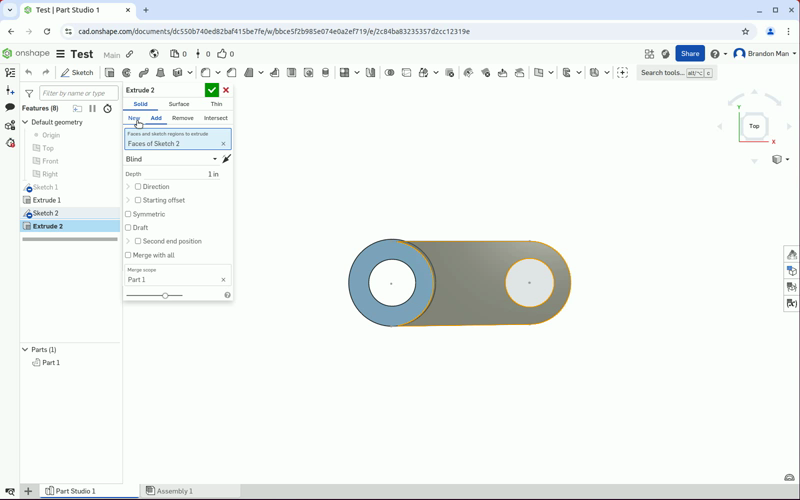
click(137, 120)
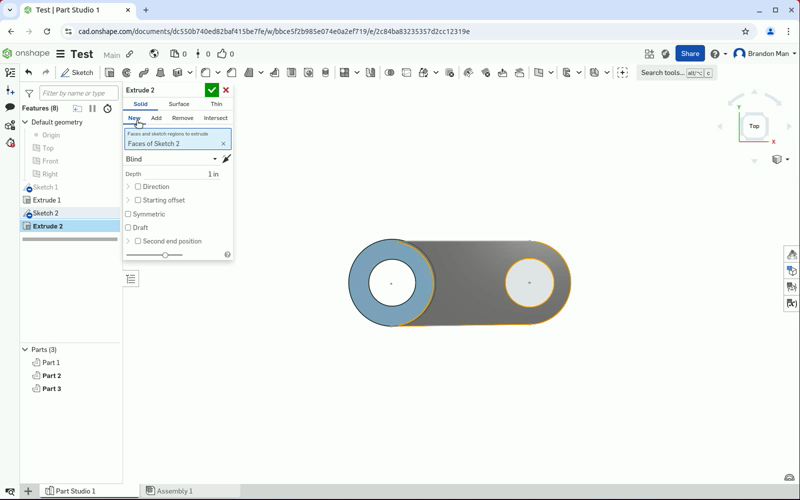
key(tab, 4)
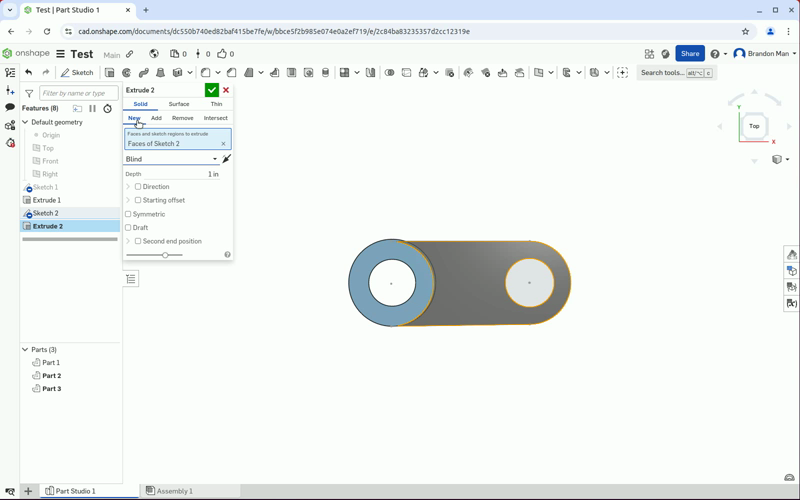
text(7.703)
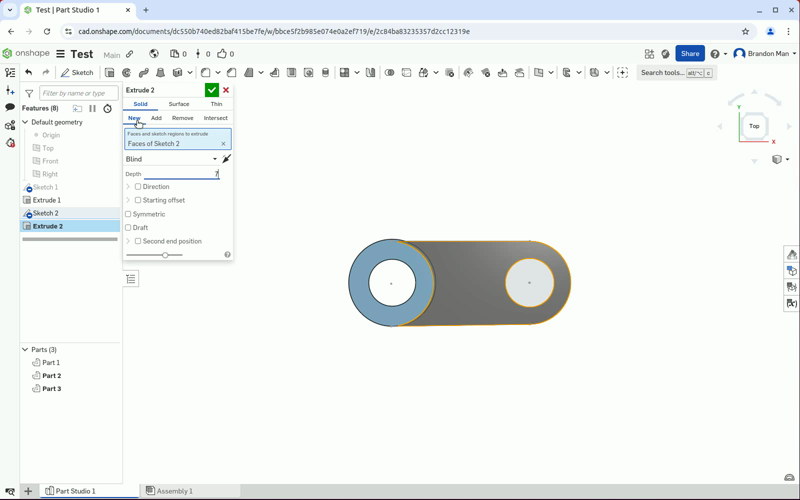
key(enter)
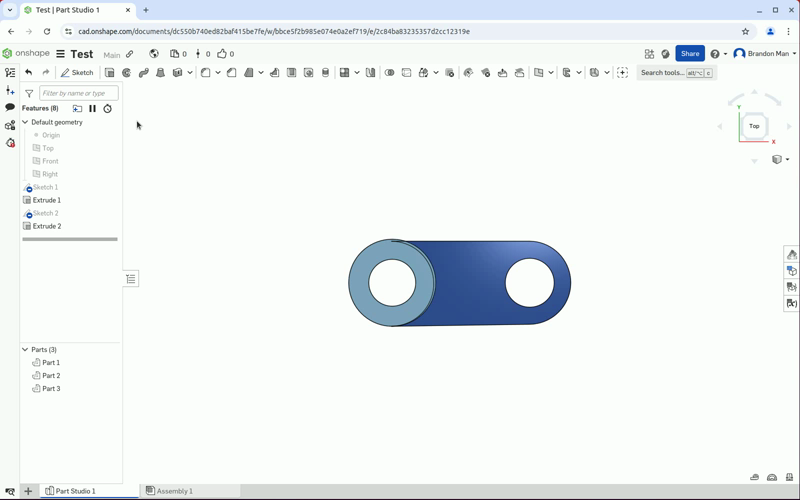
key(shift+h)
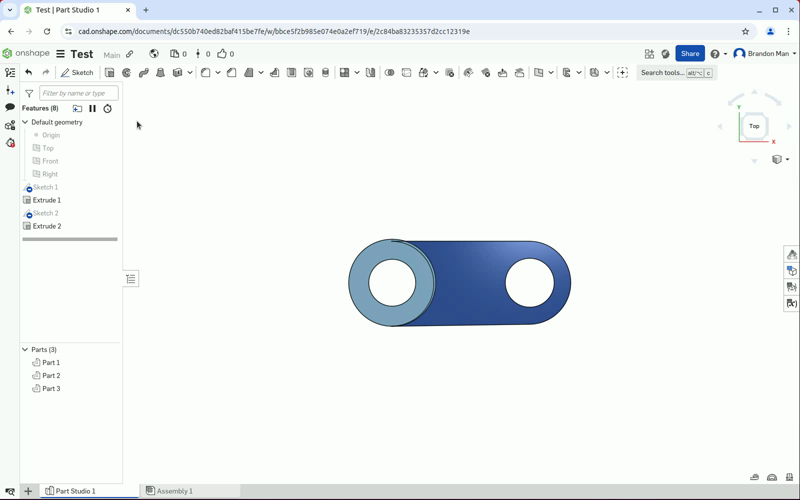
key(shift+h)
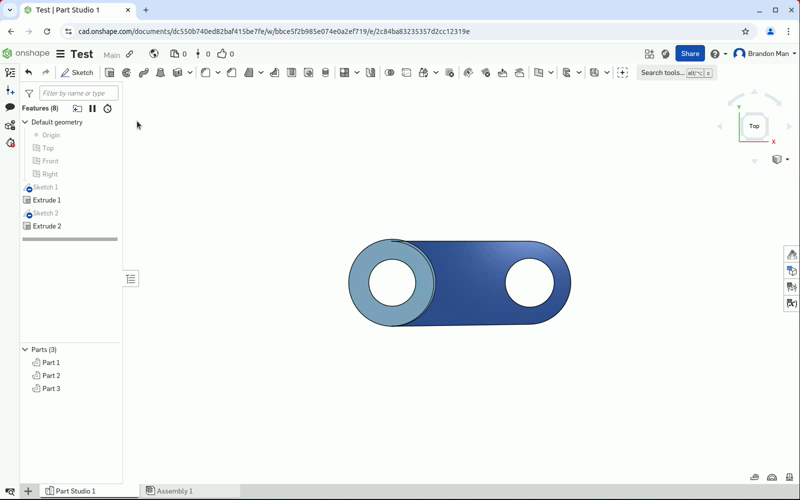
mouse_move(73, 189)
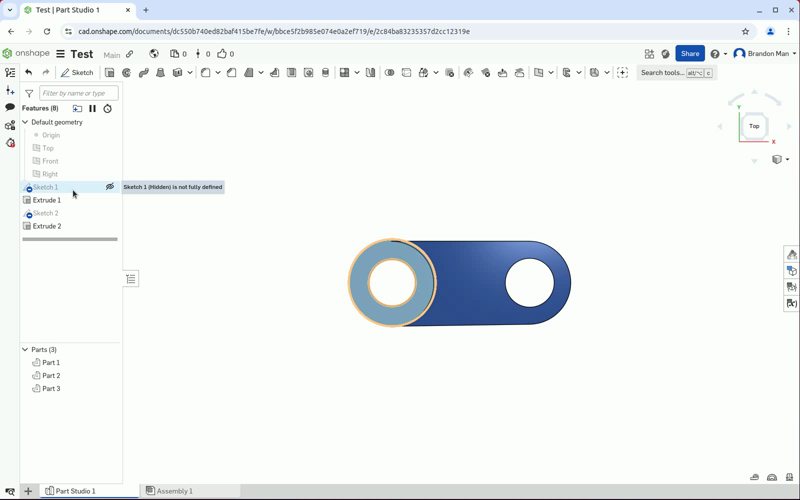
click(73, 189)
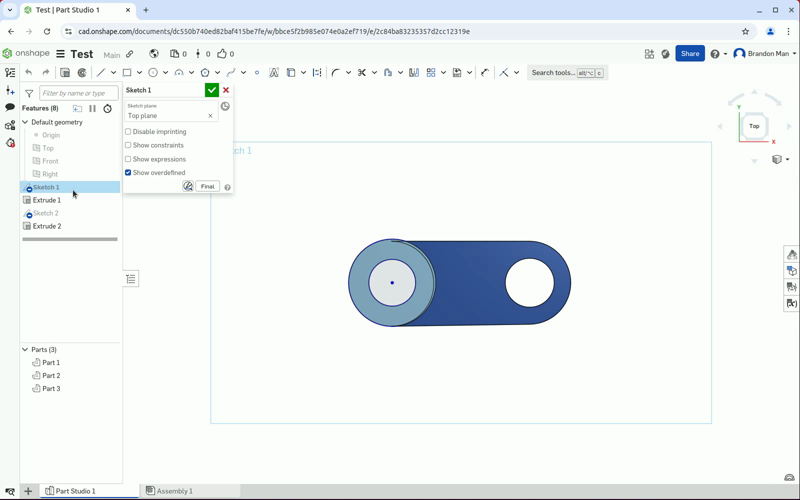
mouse_move(229, 92)
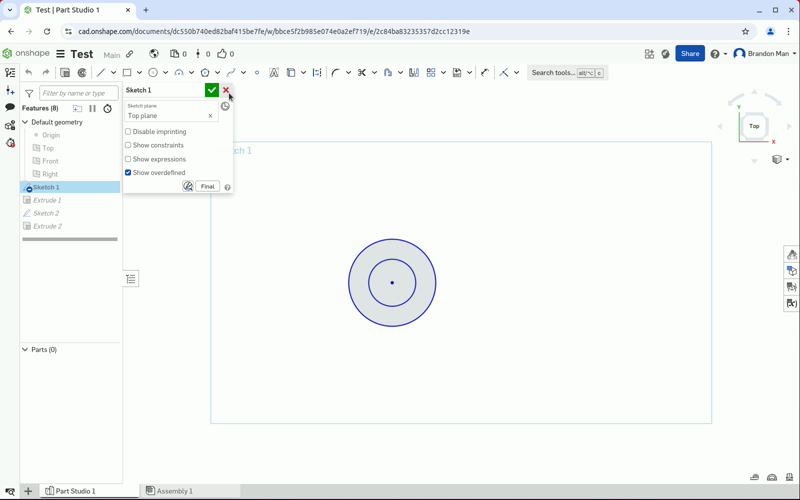
click(229, 92)
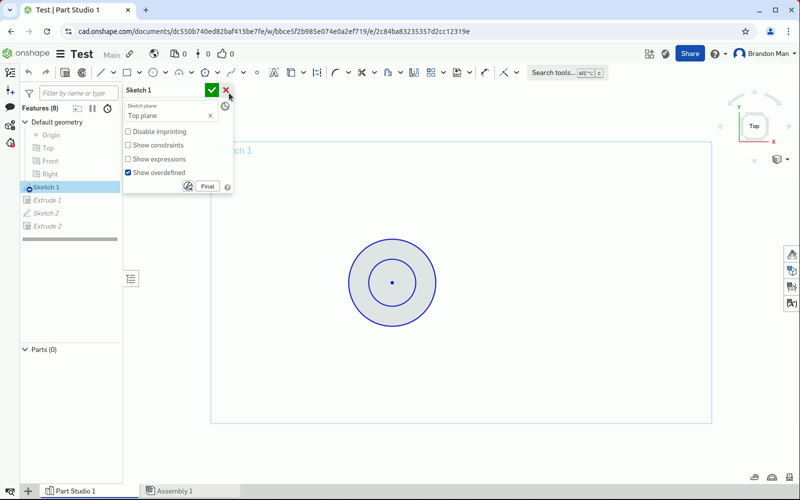
key(shift+s)
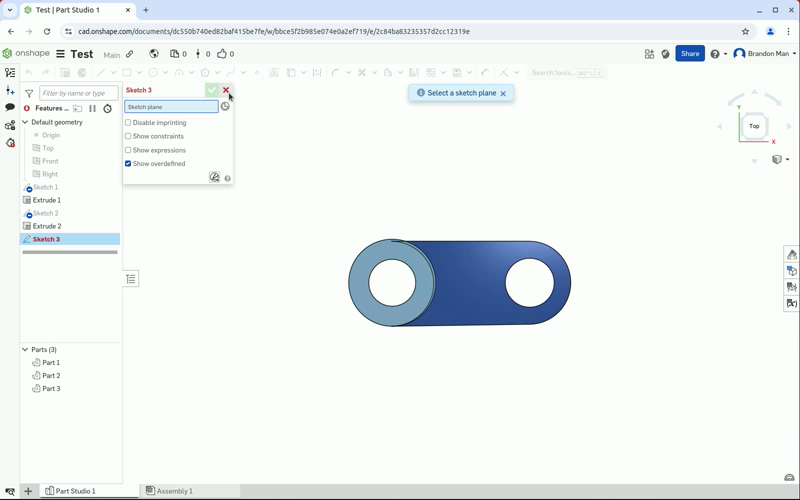
mouse_move(73, 150)
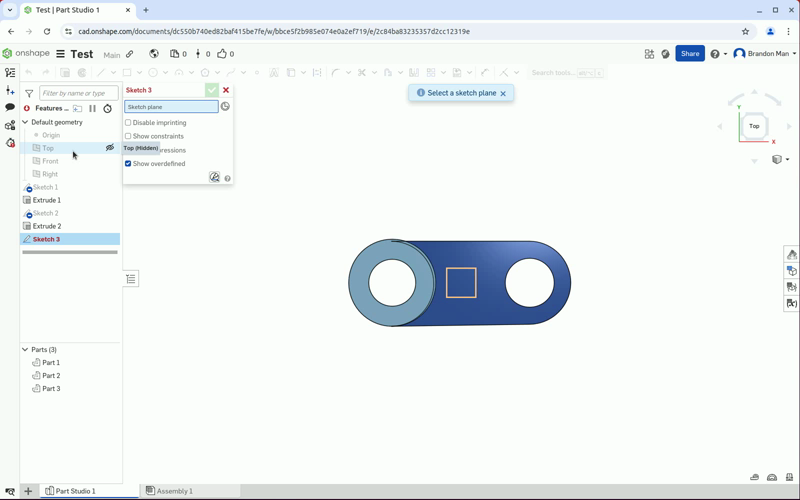
click(73, 150)
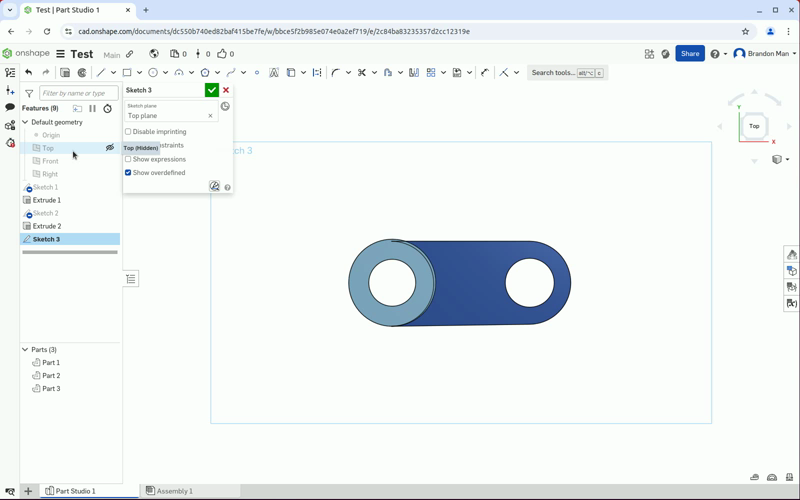
mouse_move(73, 352)
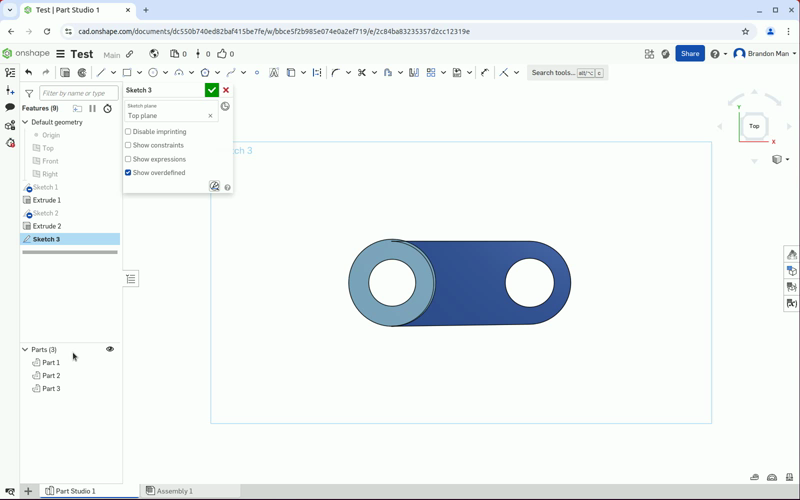
key(y)
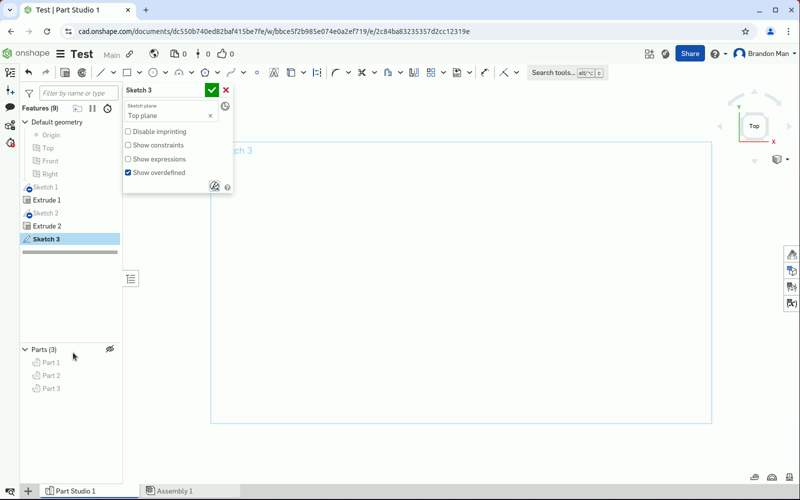
key(c)
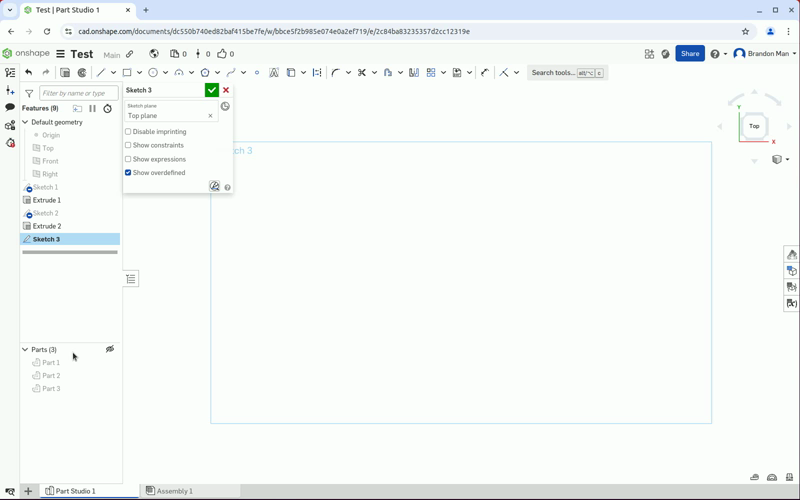
key_down(shift)
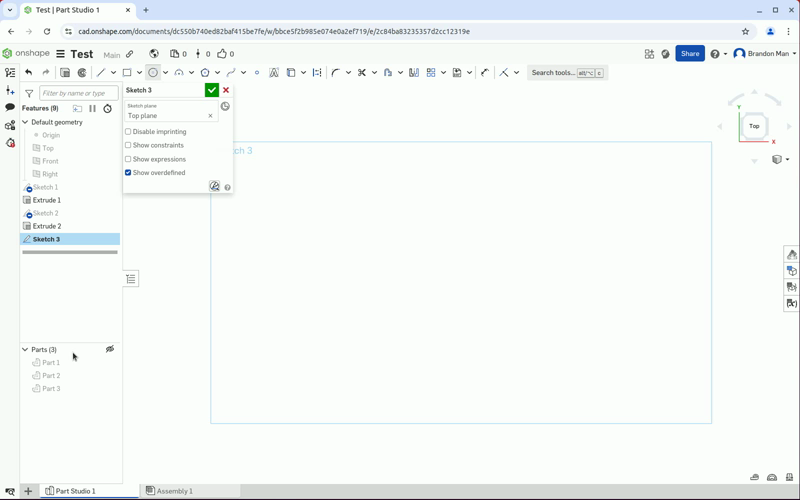
mouse_move(392, 282)
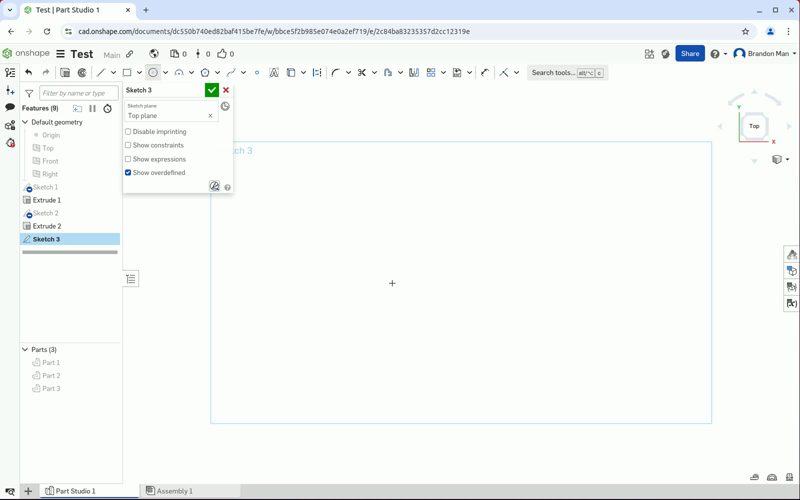
click(392, 282)
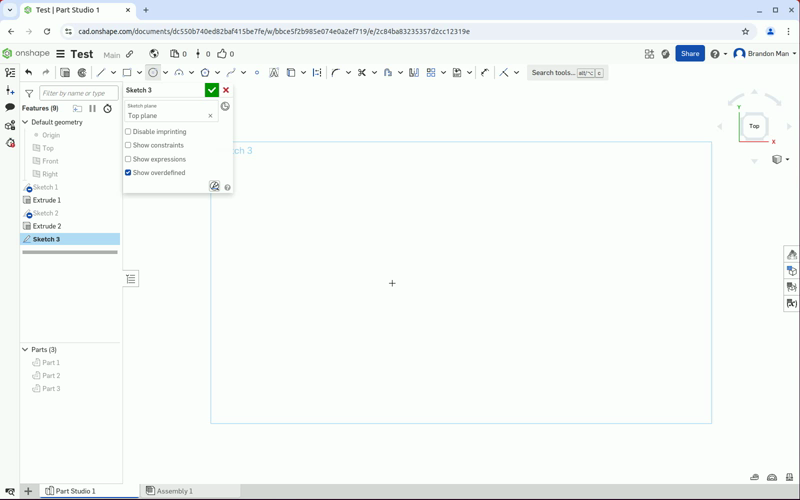
key_up(shift)
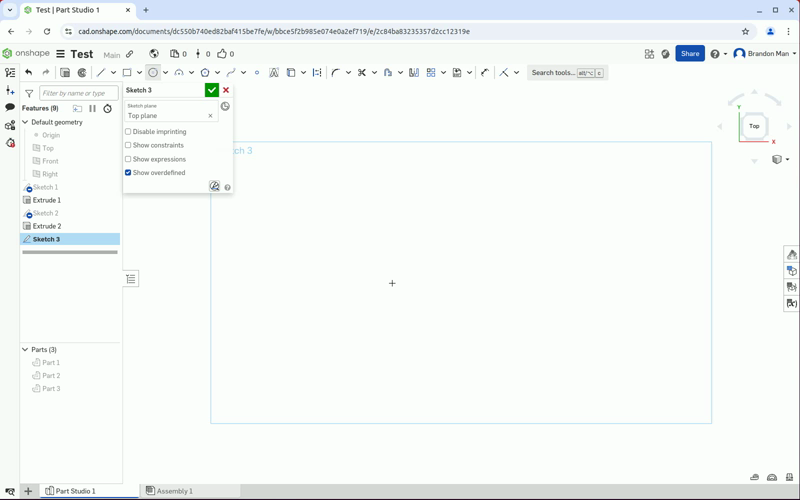
mouse_move(435, 282)
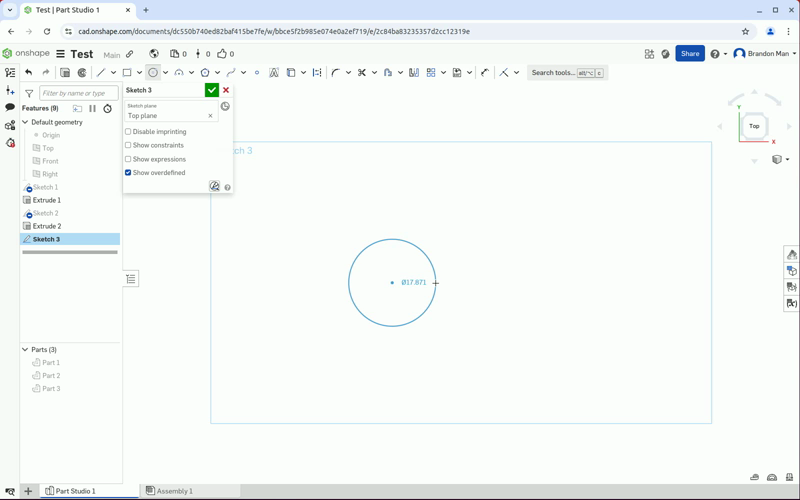
click(435, 282)
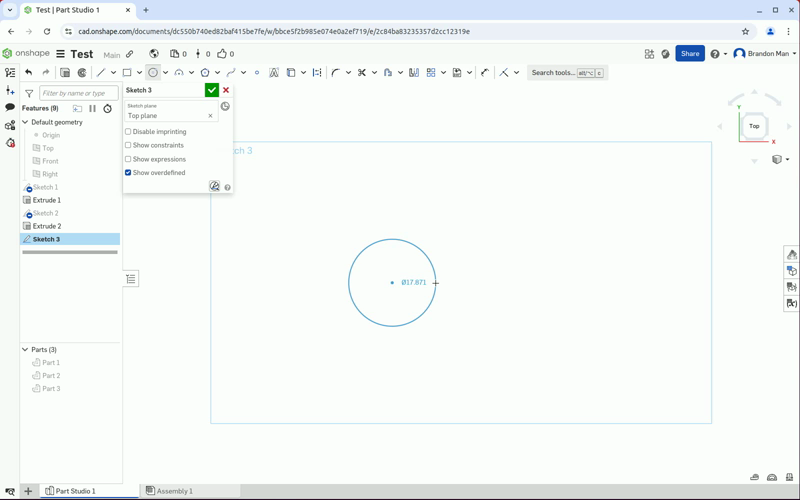
key(esc)
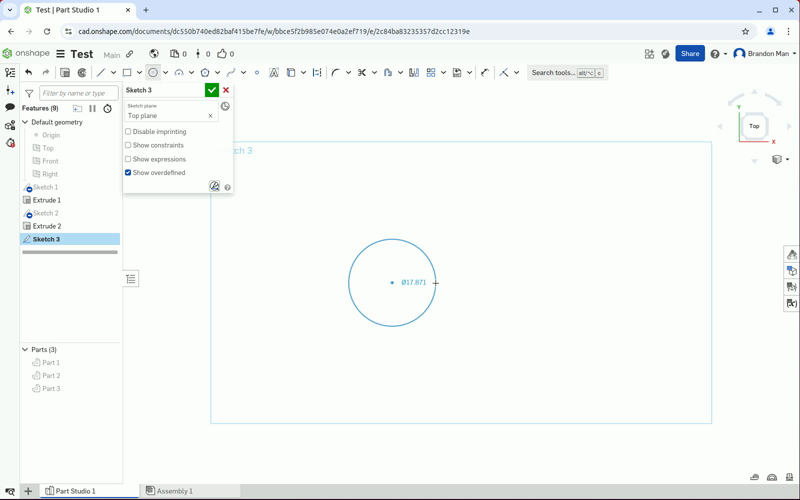
key(c)
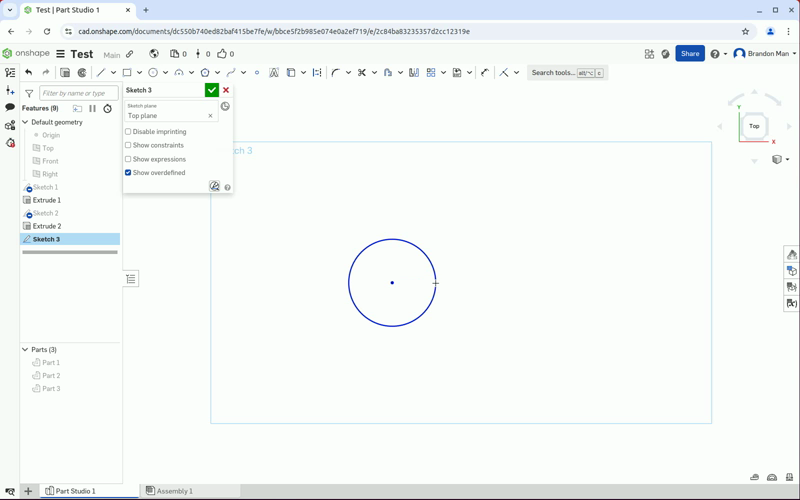
key_down(shift)
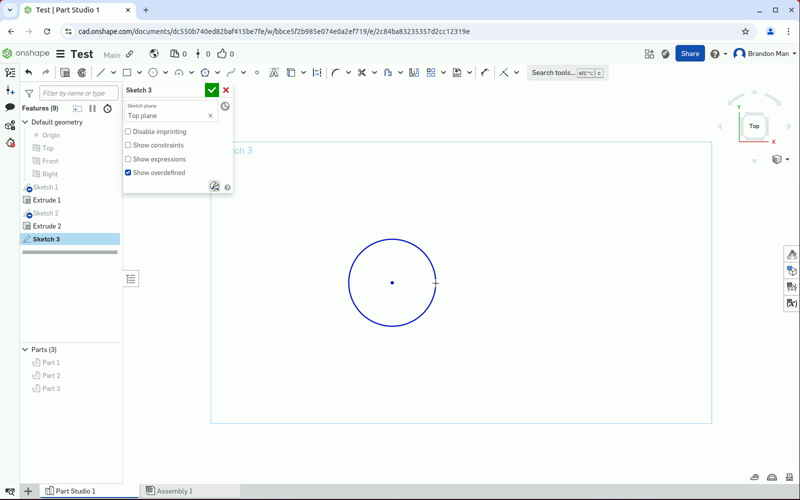
mouse_move(392, 282)
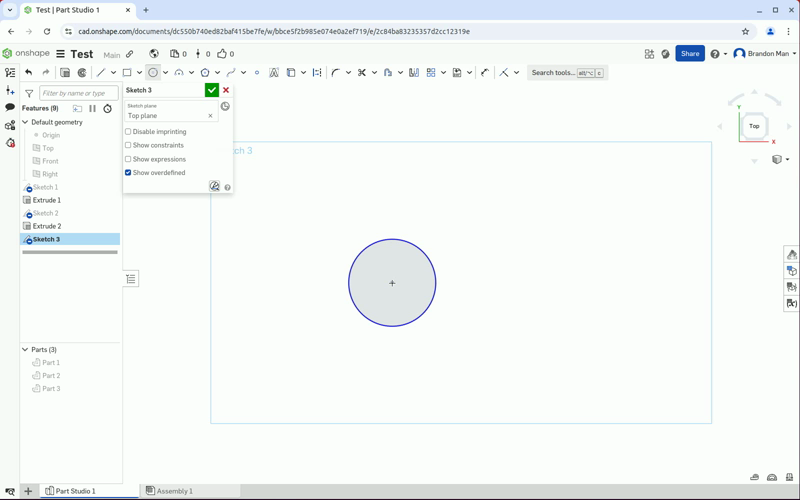
click(392, 282)
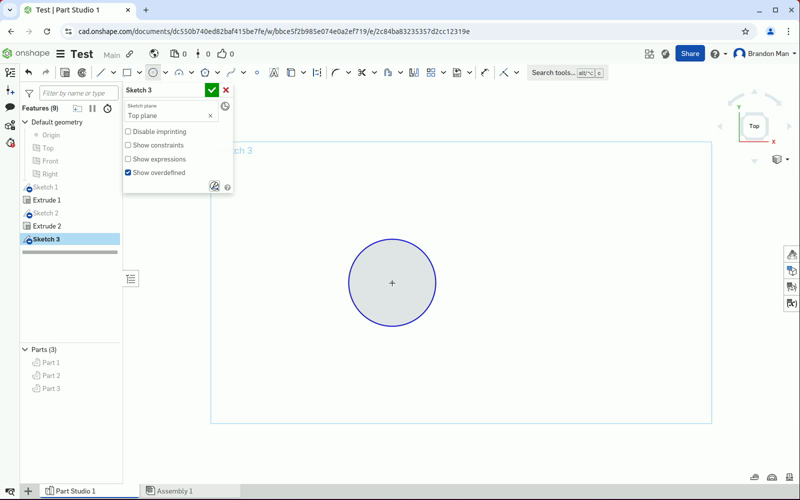
key_up(shift)
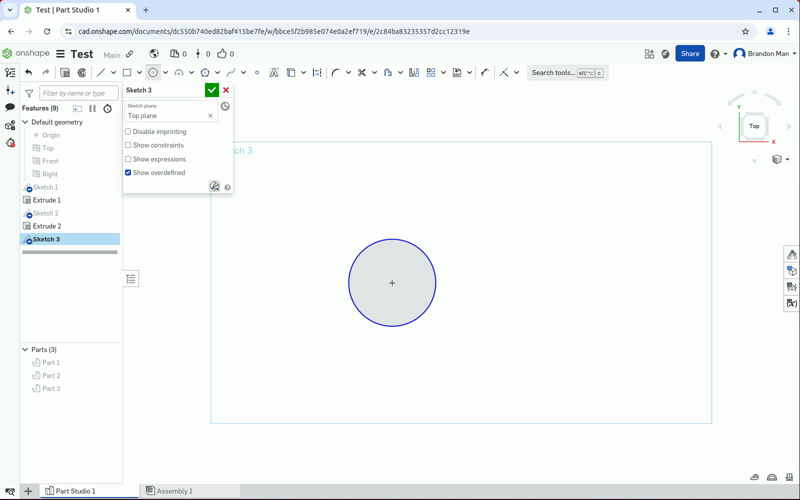
mouse_move(415, 282)
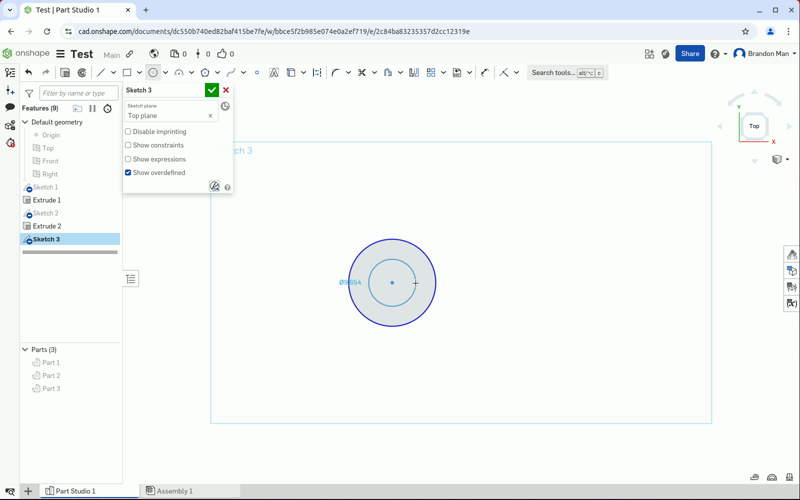
click(415, 282)
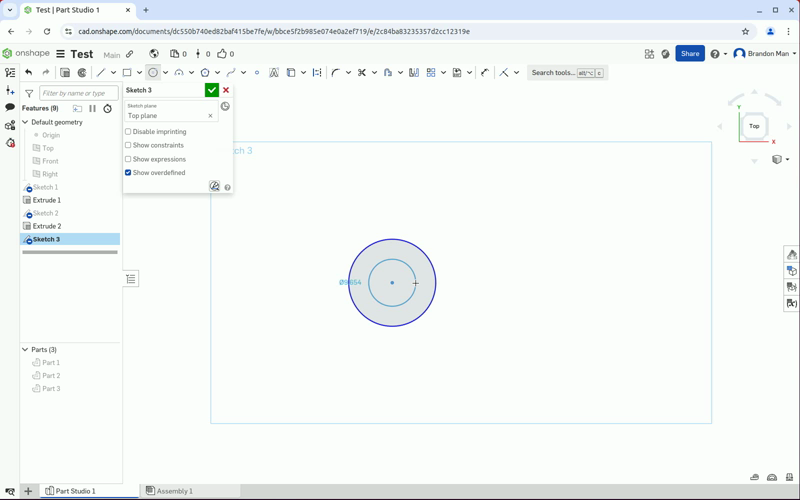
key(esc)
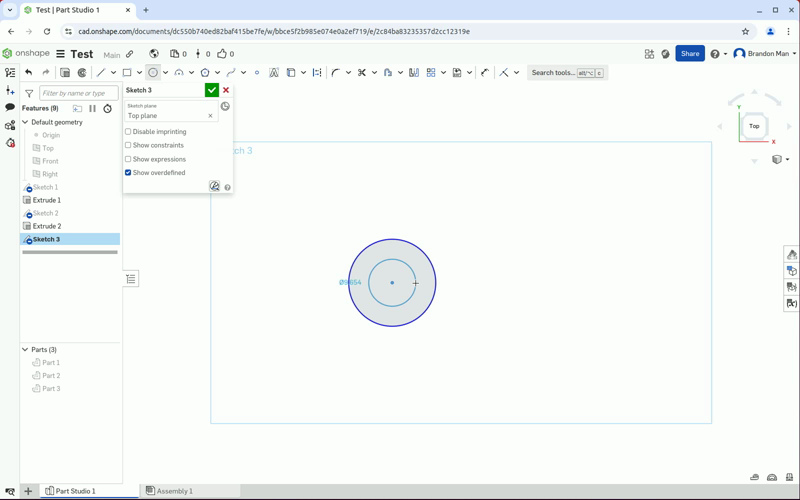
mouse_move(380, 256)
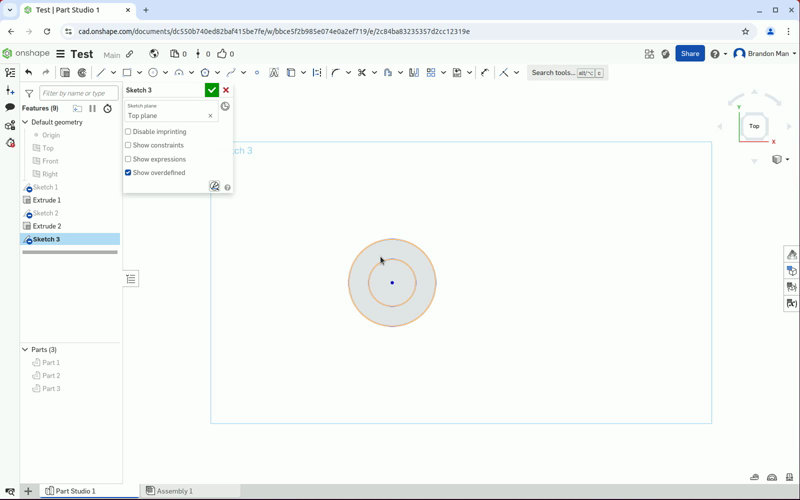
click(380, 256)
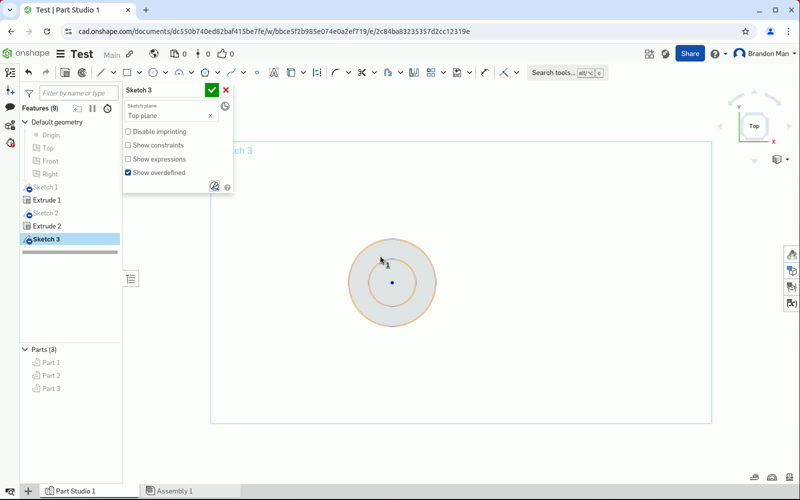
mouse_move(73, 352)
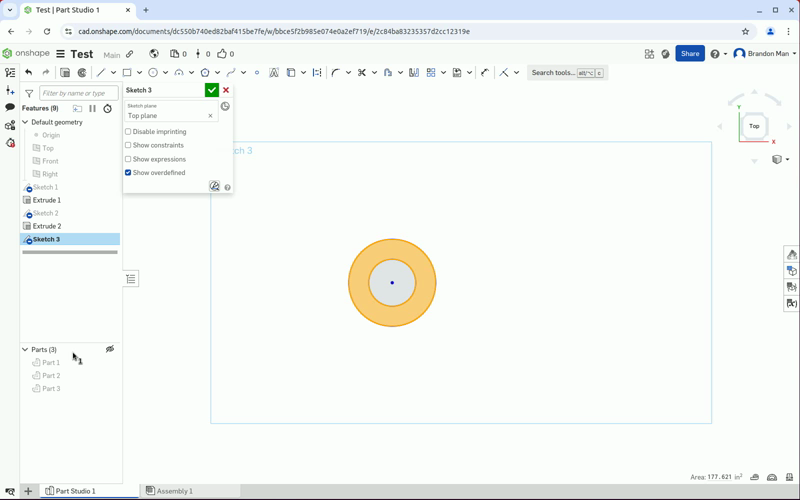
key(shift+y)
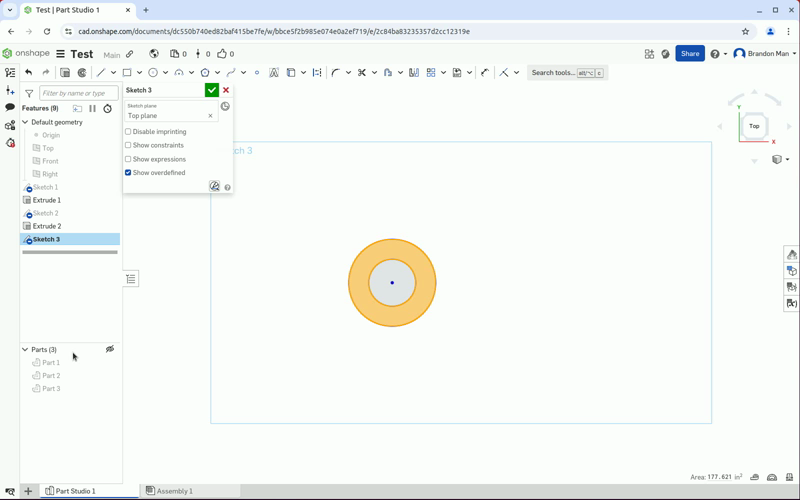
key(shift+e)
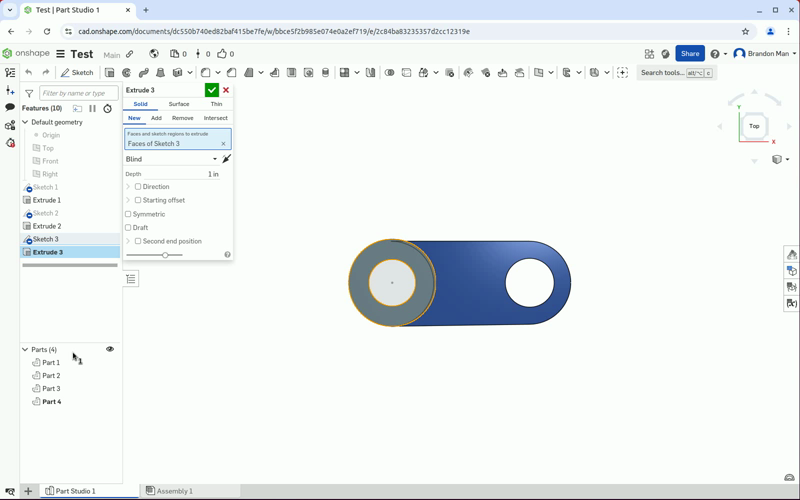
mouse_move(143, 106)
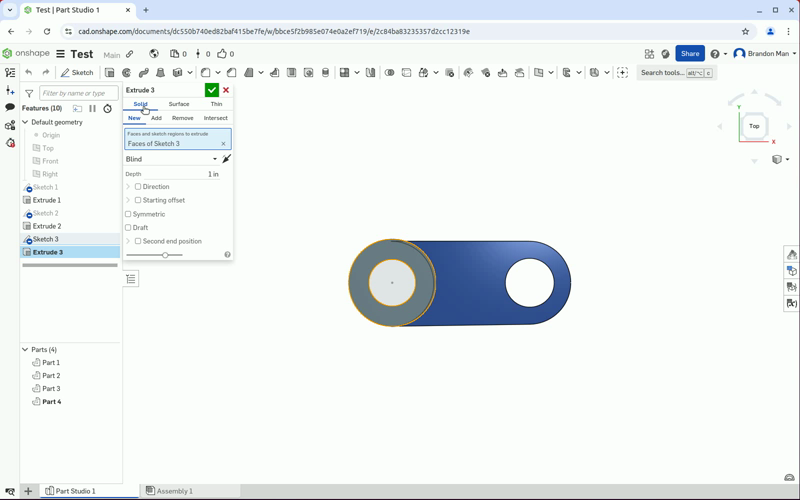
click(143, 106)
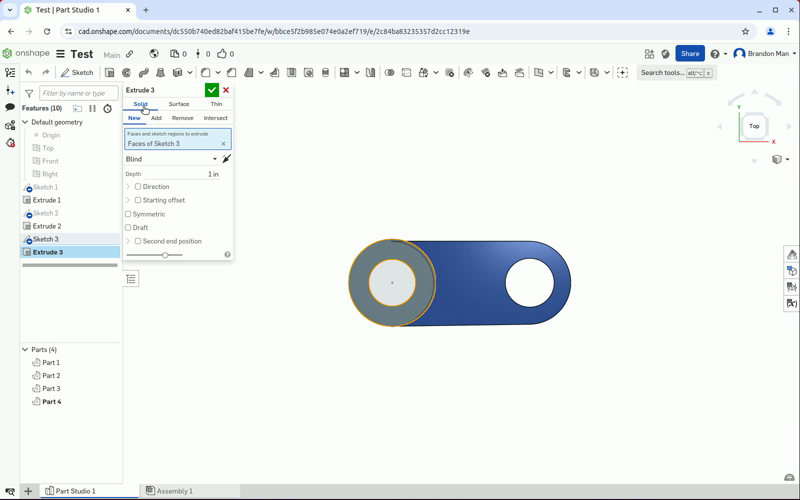
mouse_move(137, 120)
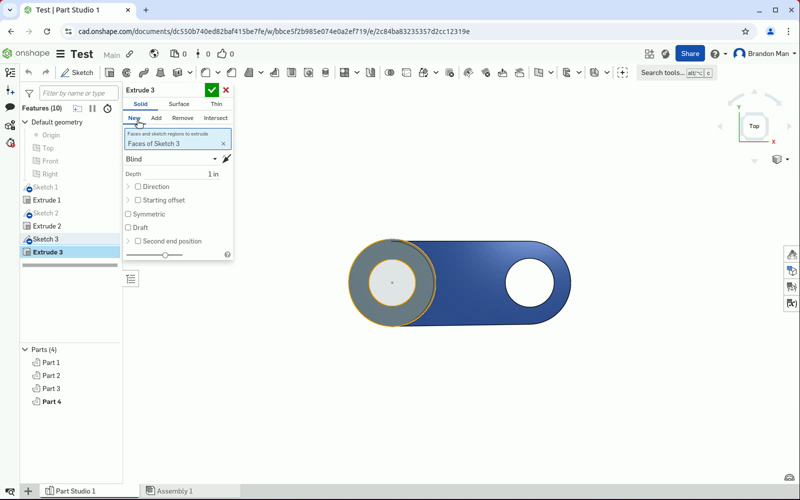
click(137, 120)
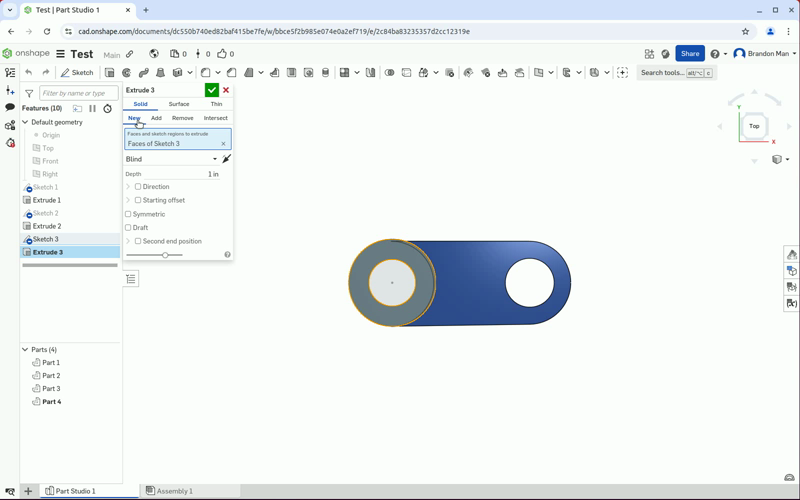
key(tab, 4)
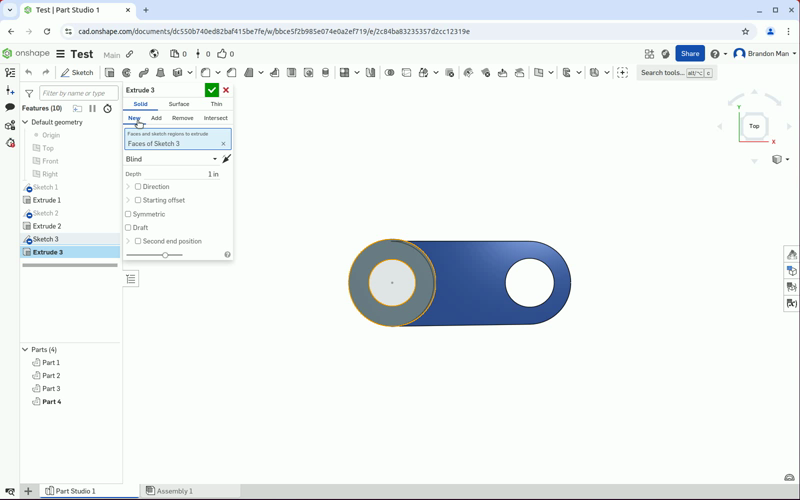
text(15.165)
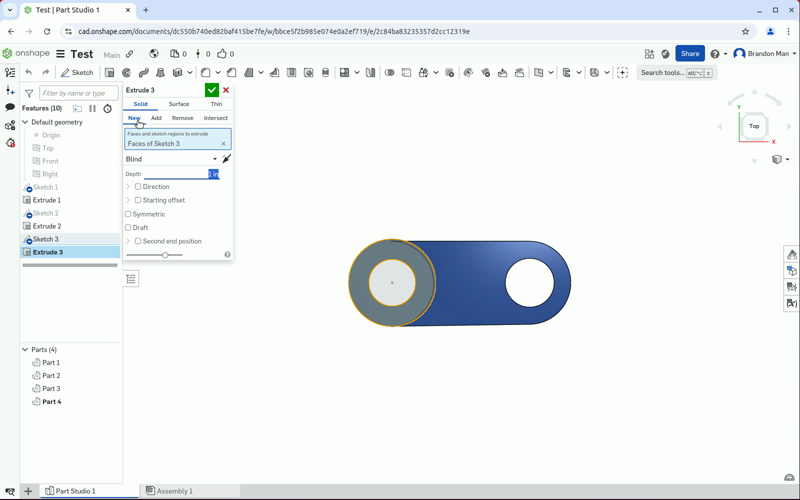
key(enter)
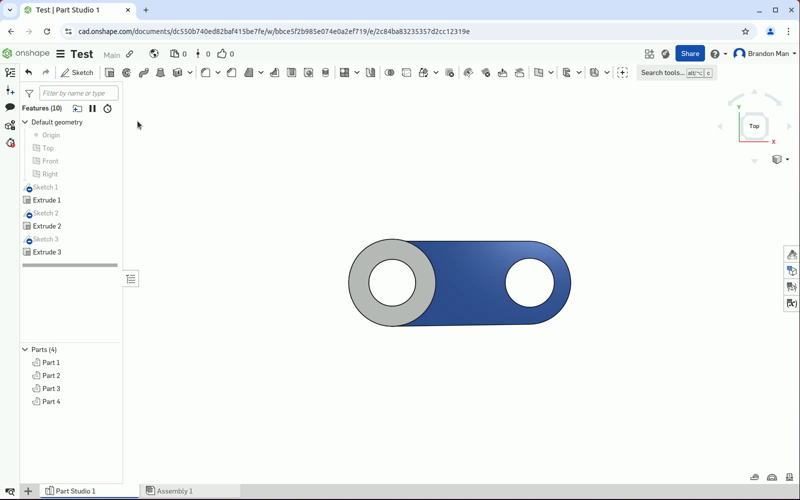
key(shift+h)
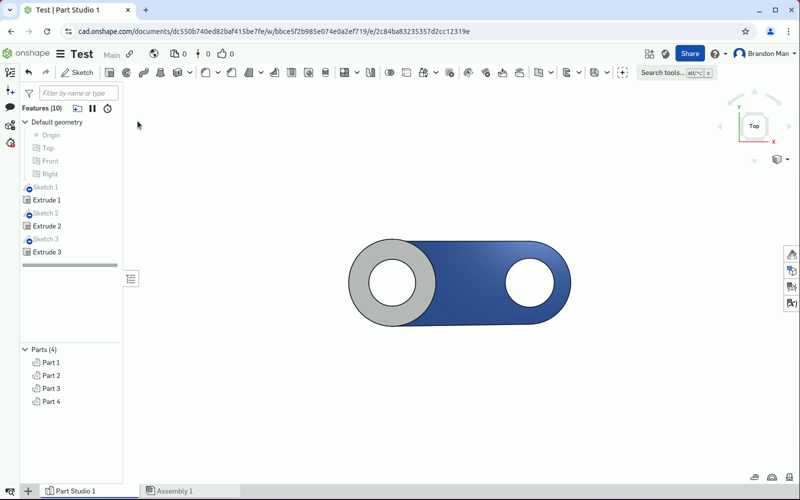
key(shift+h)
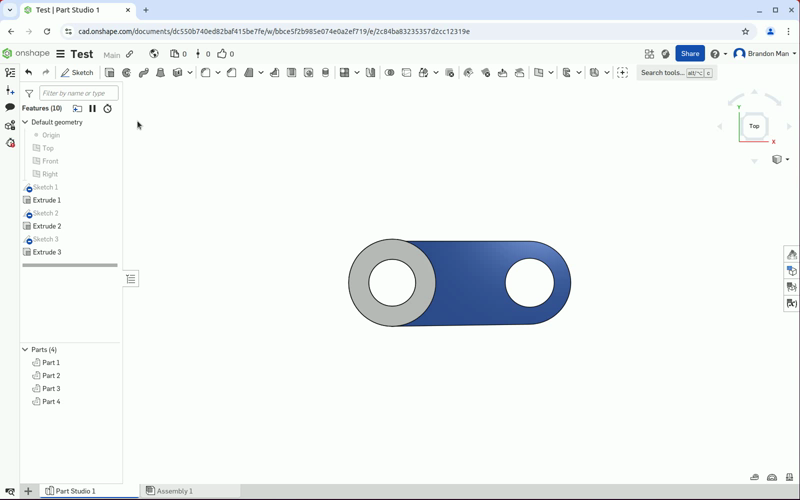
key(shift+7)
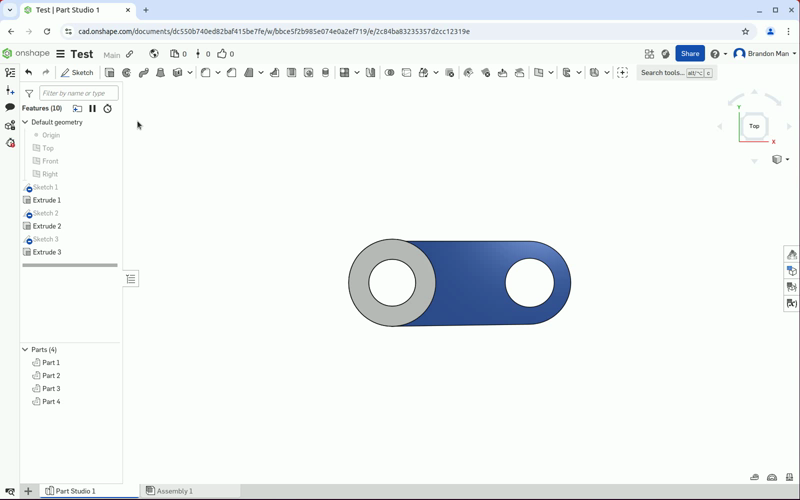
key(up, 3)
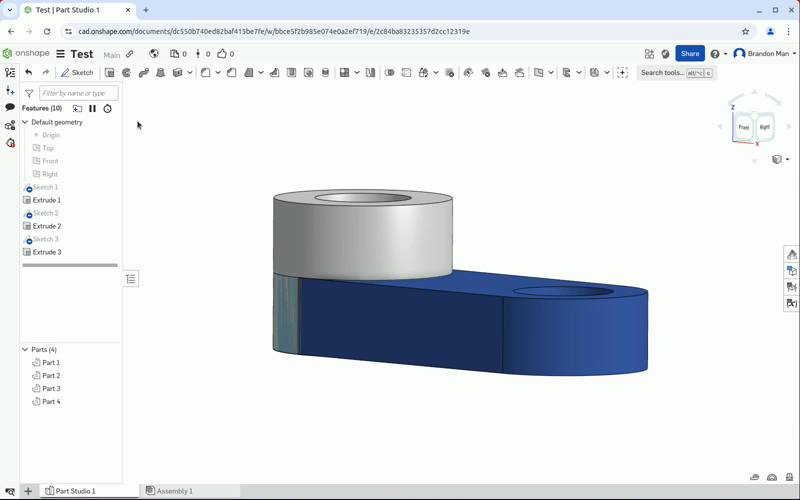
key(left, 3)
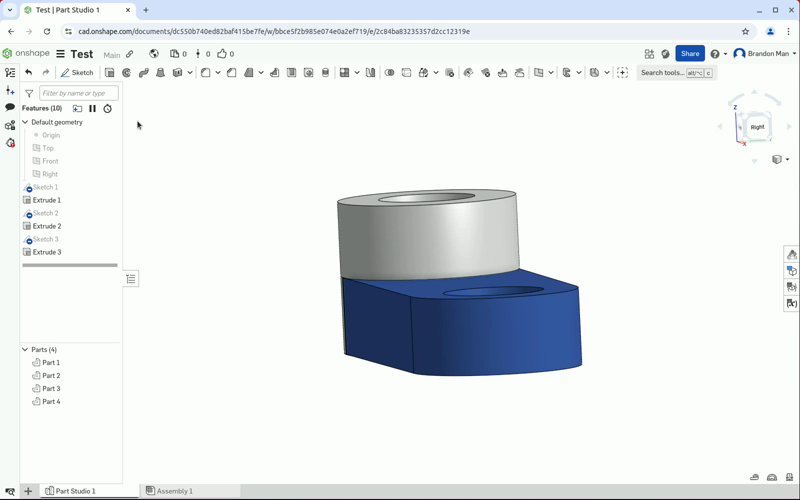
key(right, 3)
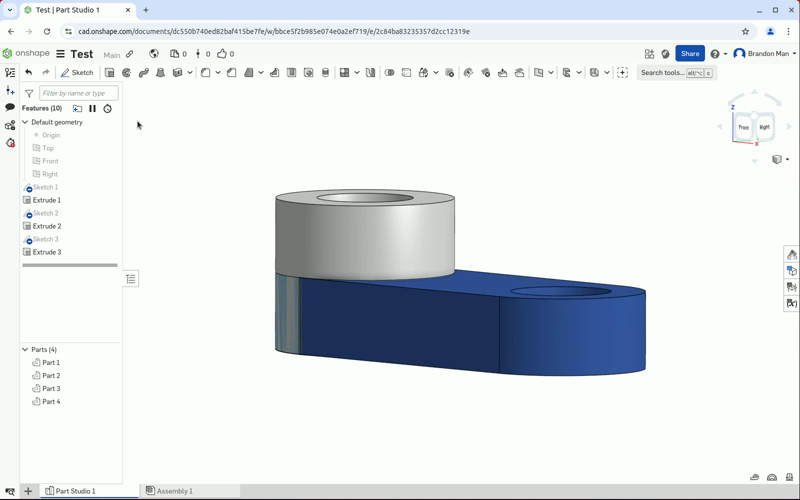
key(down, 3)
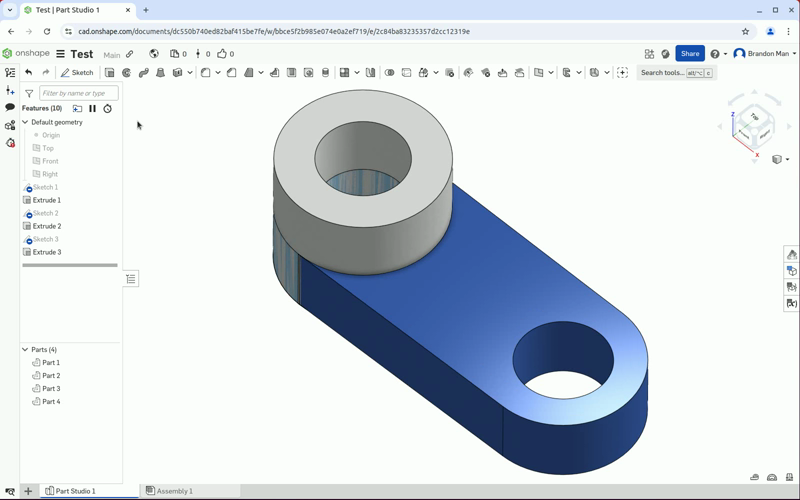
mouse_move(73, 189)
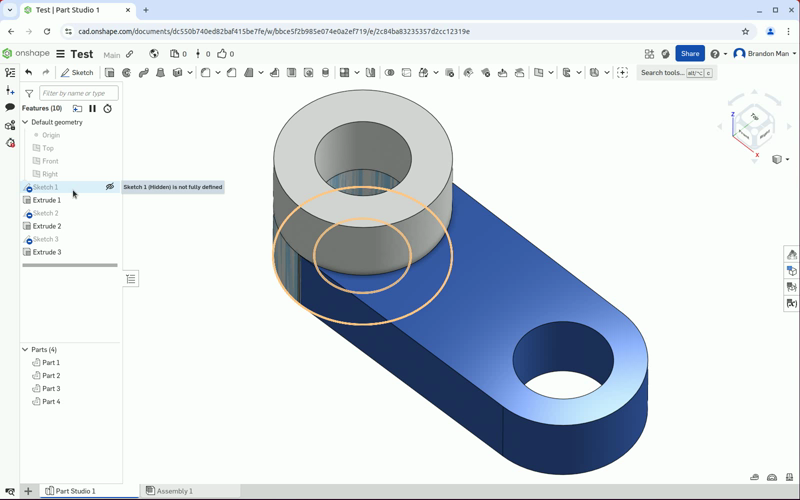
click(73, 189)